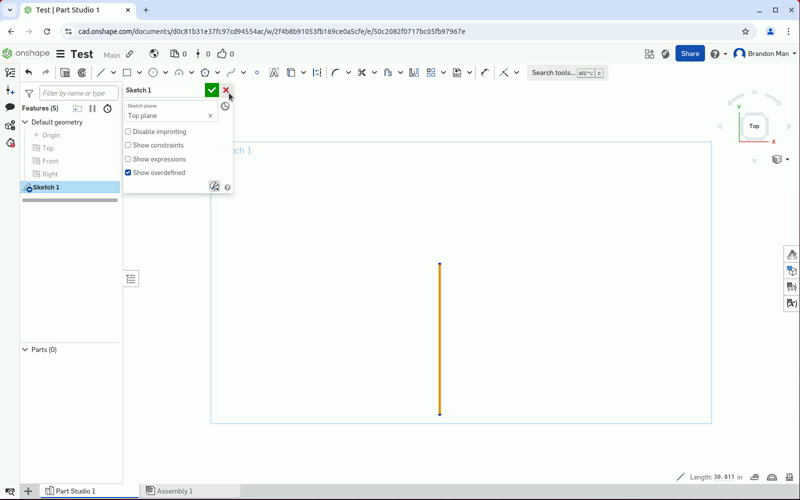
key(shift+h)
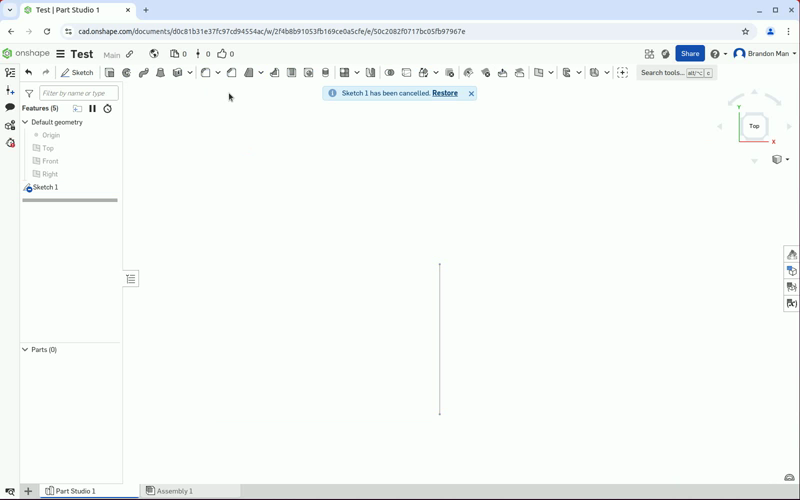
key(shift+s)
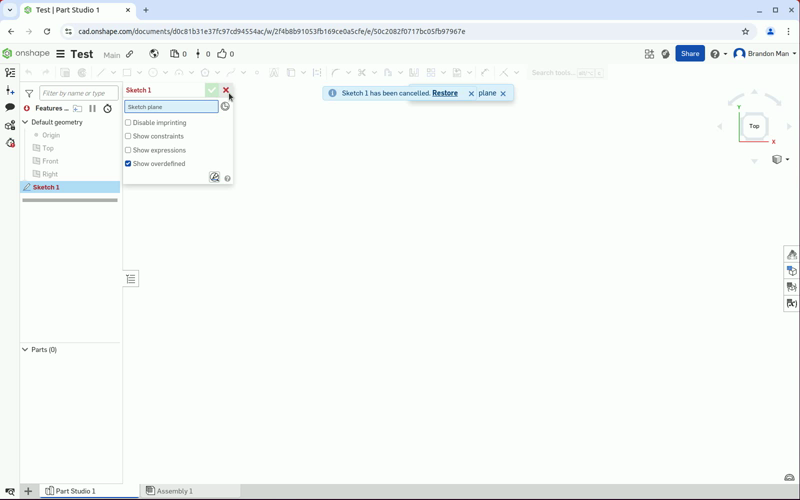
mouse_move(73, 150)
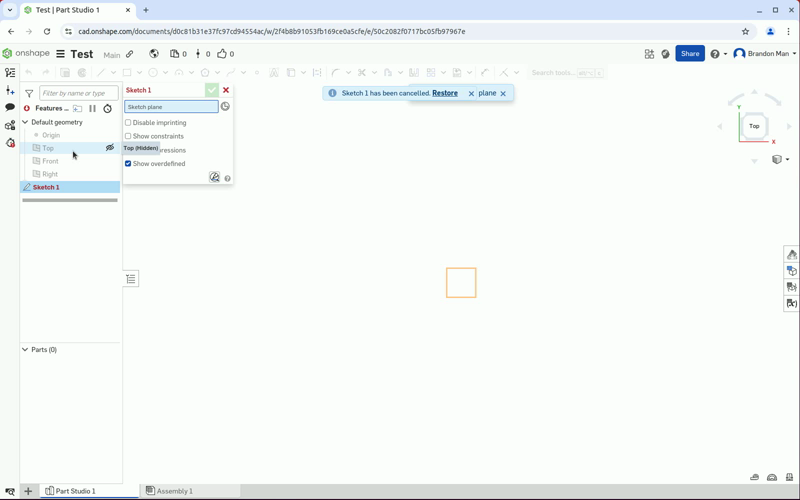
click(73, 150)
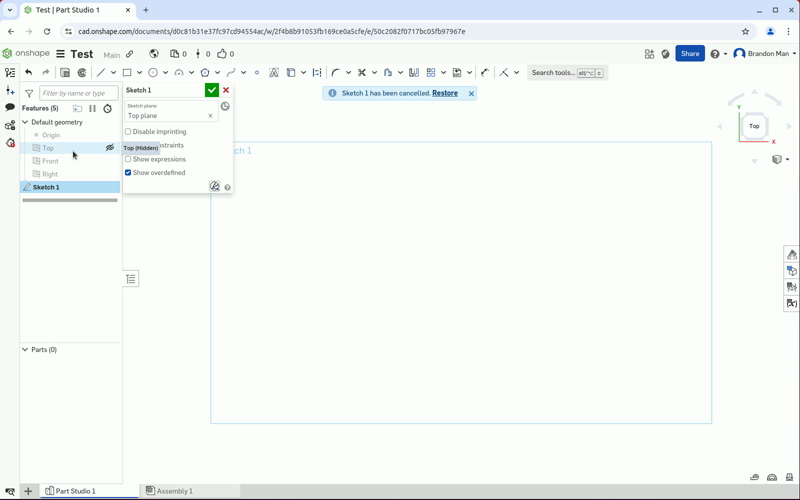
mouse_move(73, 352)
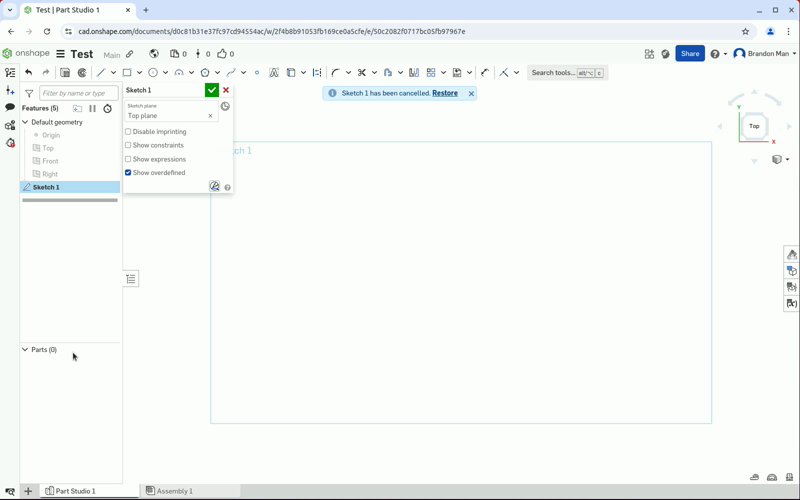
key(y)
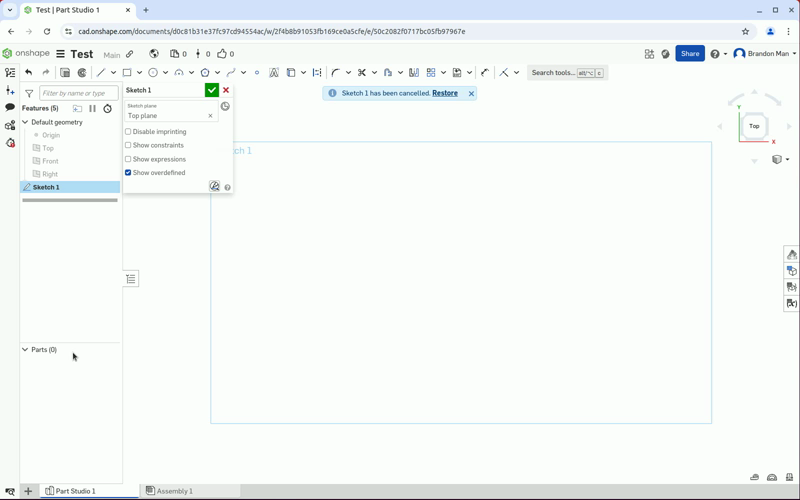
key(l)
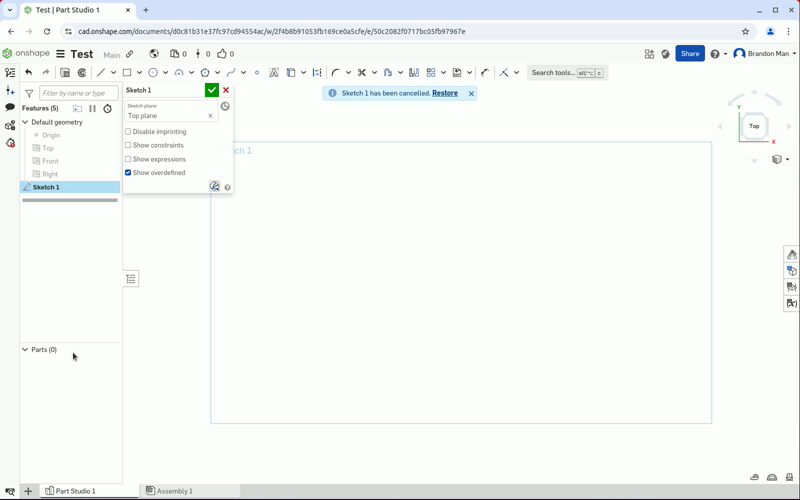
key_down(shift)
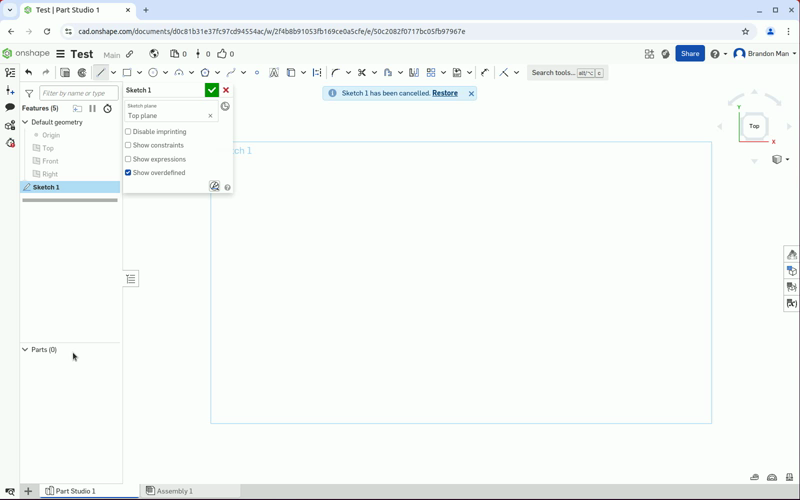
mouse_move(460, 282)
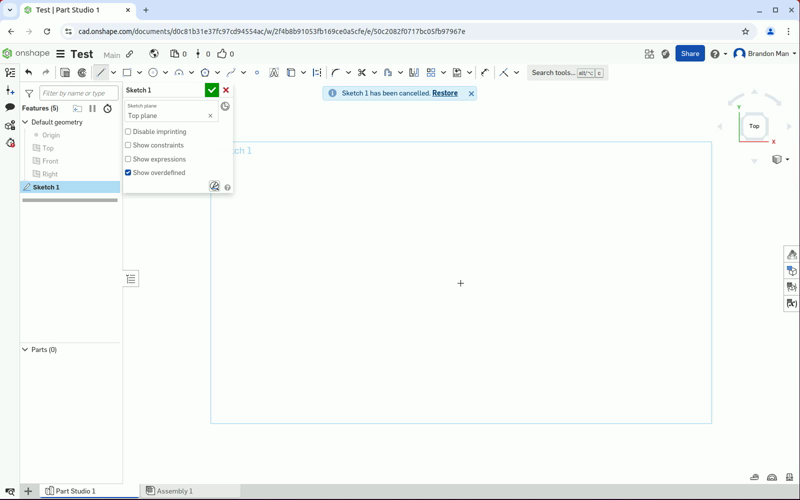
click(460, 282)
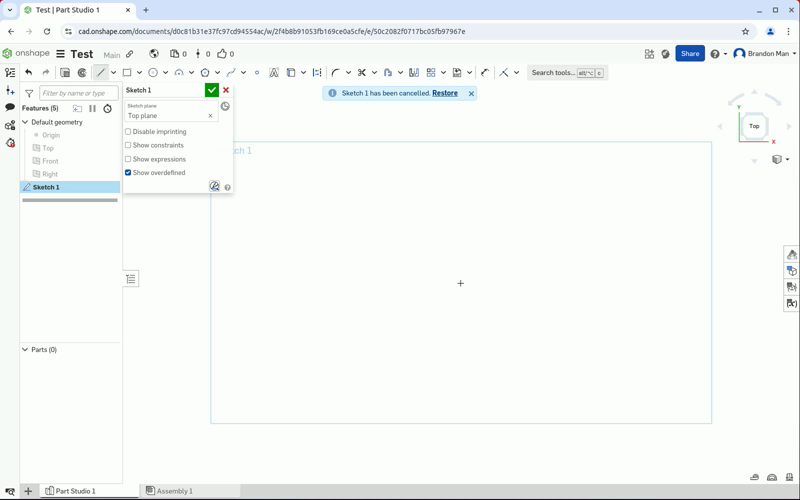
key_up(shift)
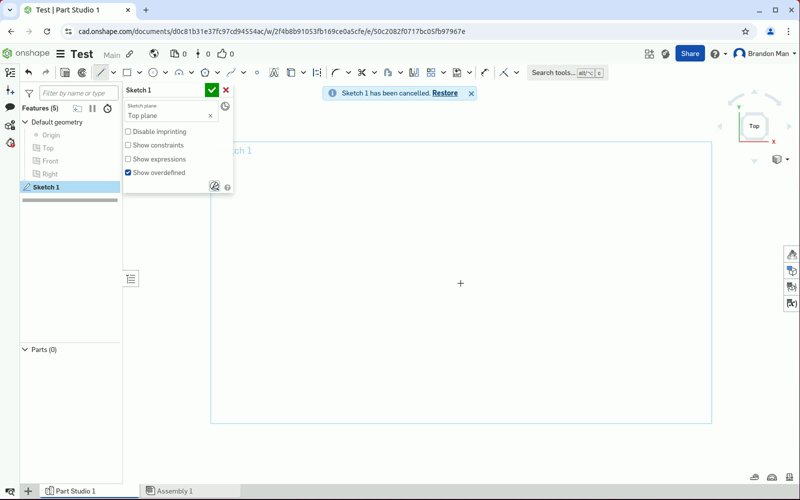
key_down(shift)
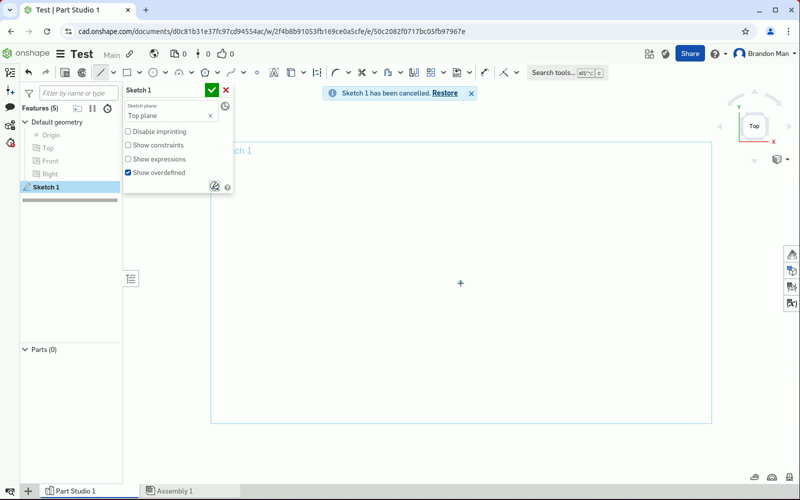
mouse_move(573, 282)
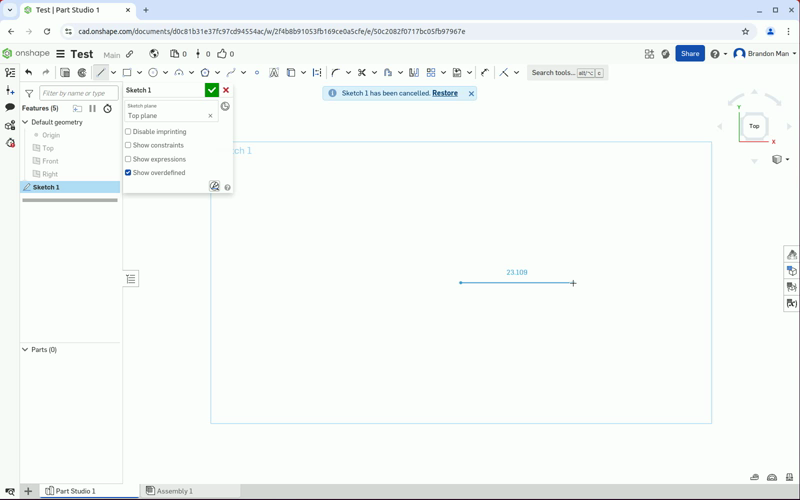
click(573, 282)
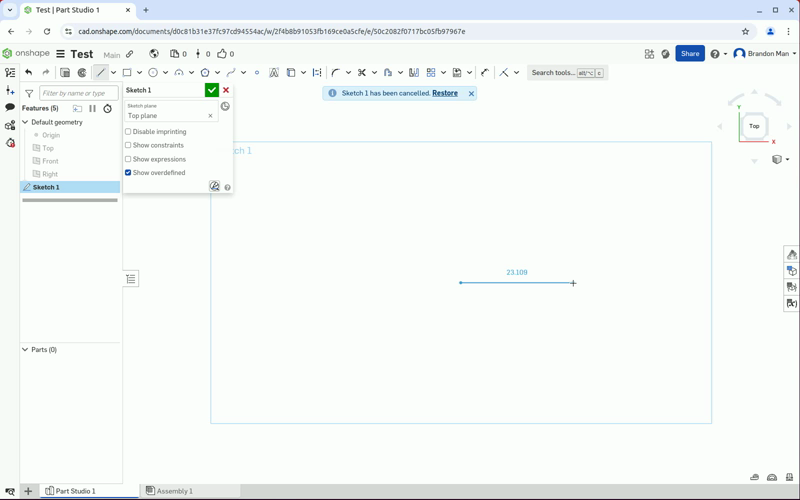
key_up(shift)
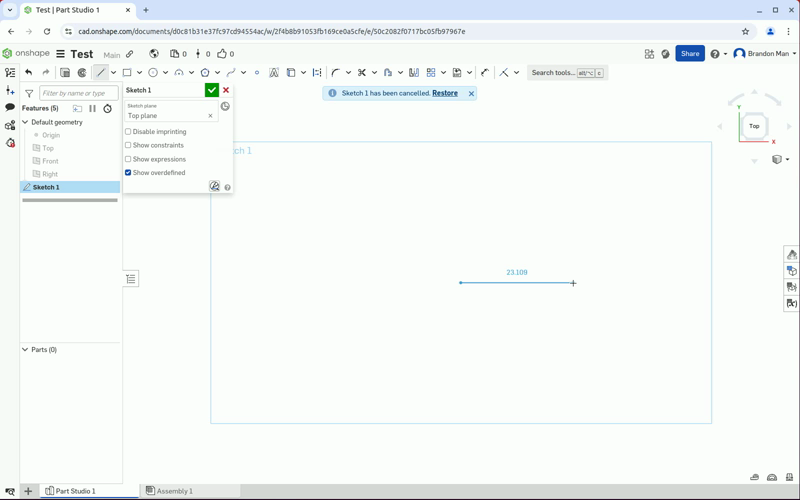
key_down(shift)
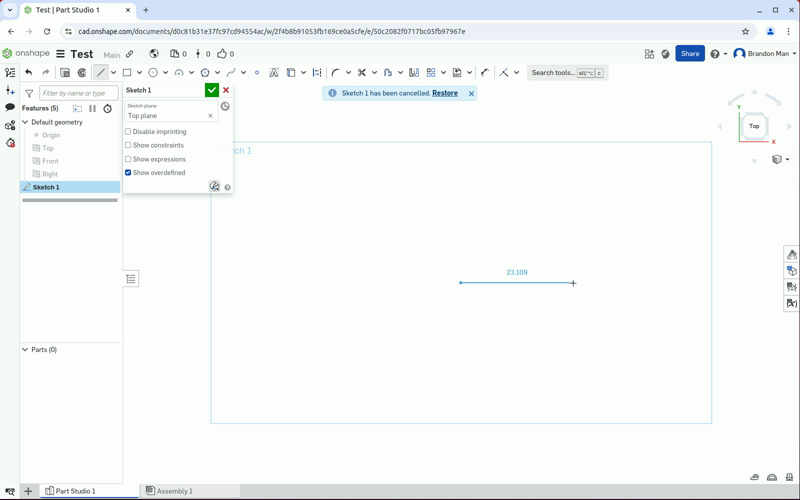
mouse_move(573, 189)
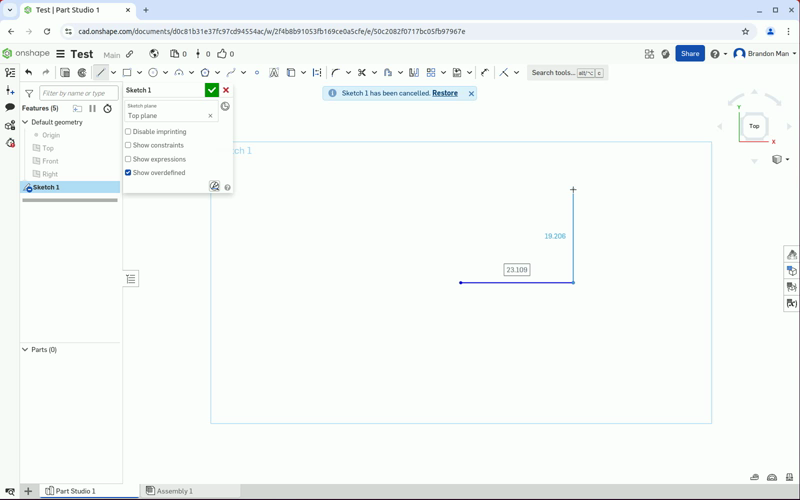
click(573, 189)
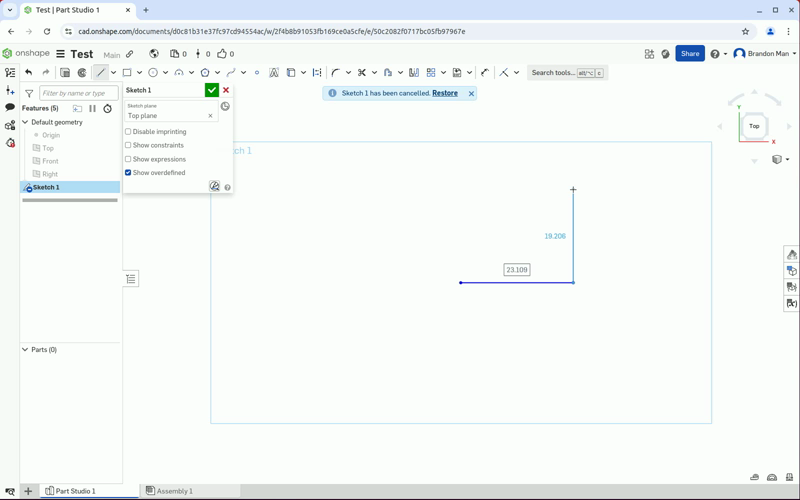
key_up(shift)
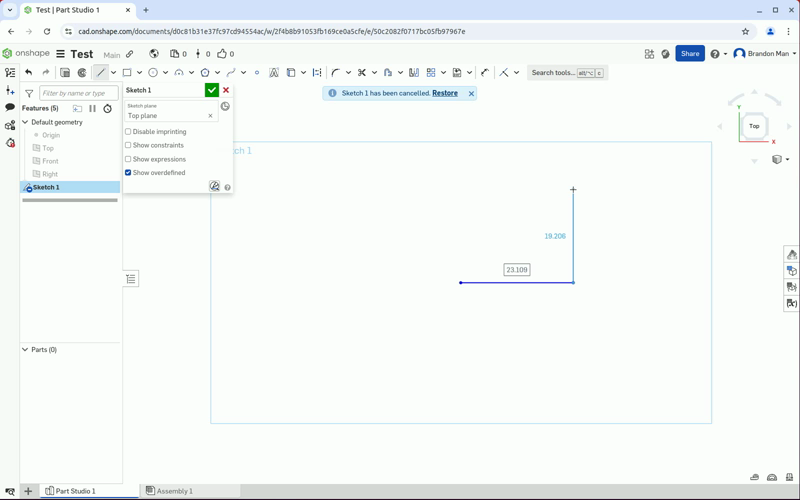
key_down(shift)
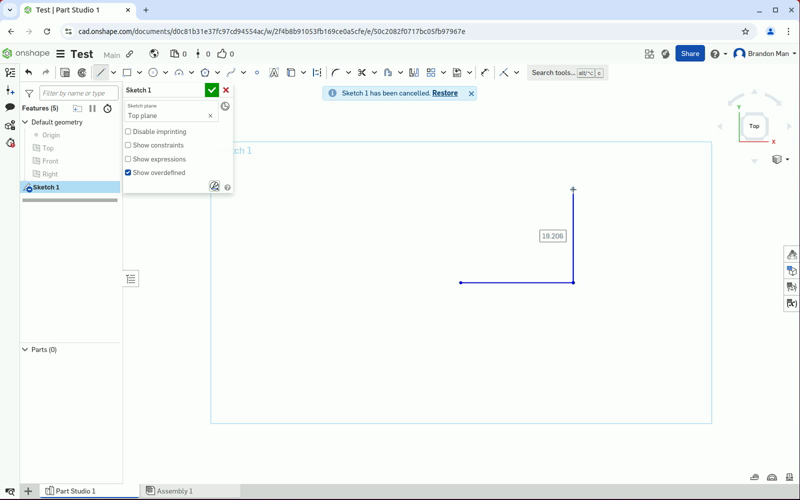
mouse_move(589, 189)
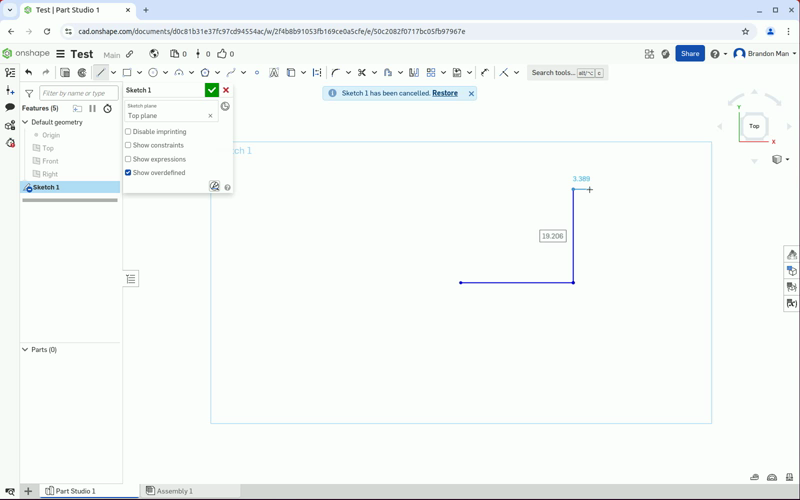
mouse_move(517, 189)
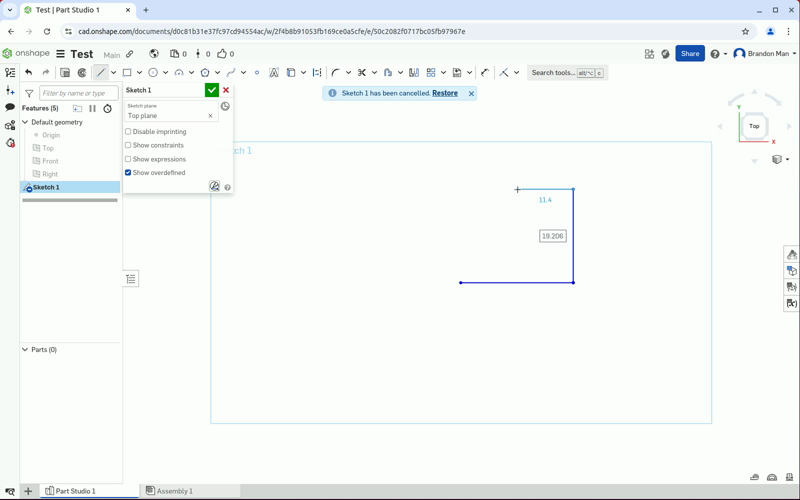
click(517, 189)
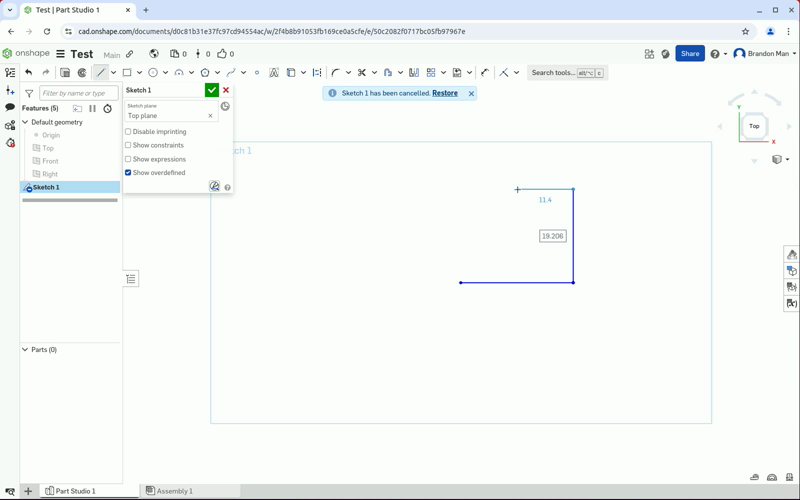
key_up(shift)
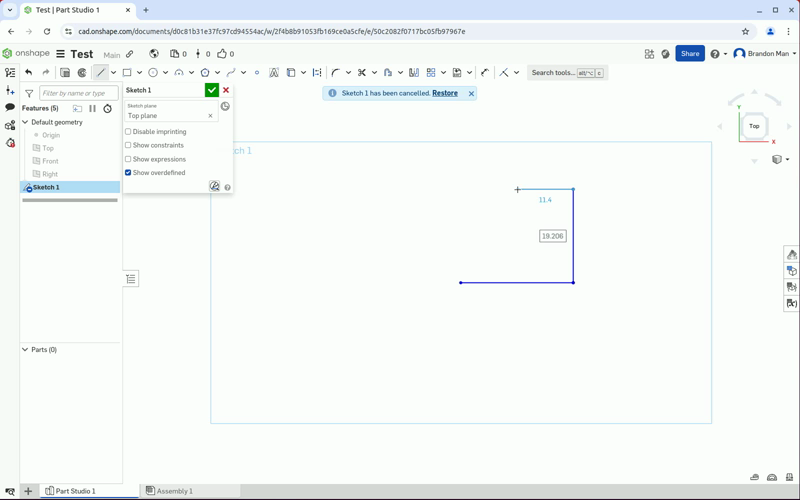
key_down(shift)
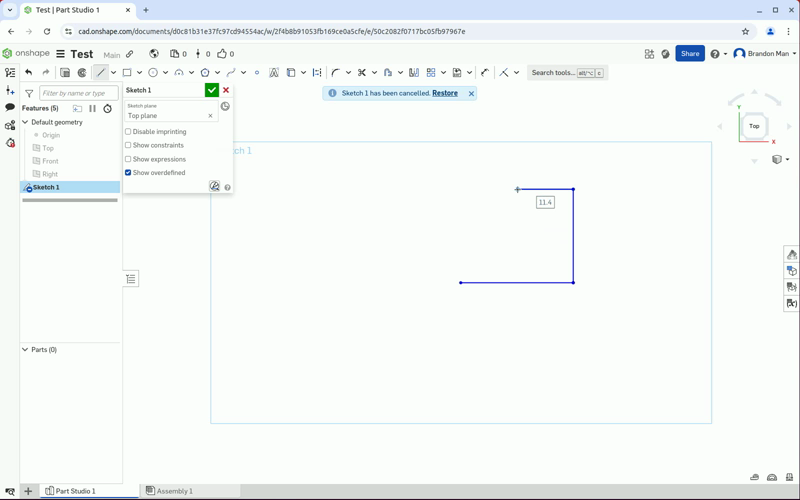
mouse_move(460, 221)
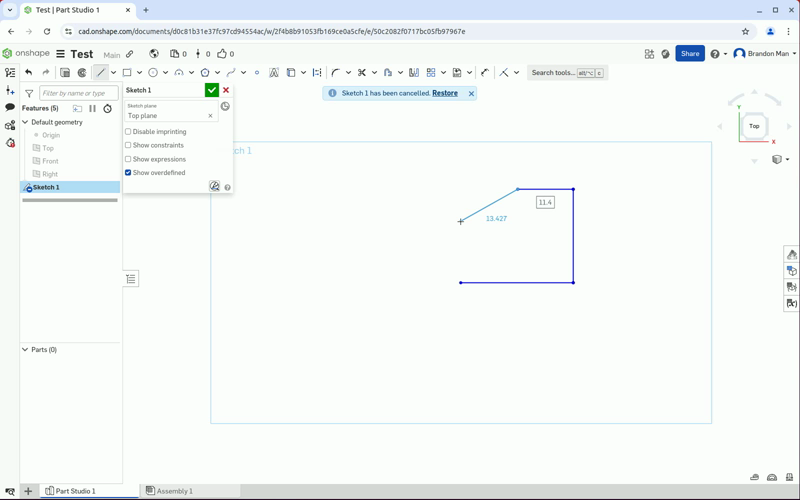
click(460, 221)
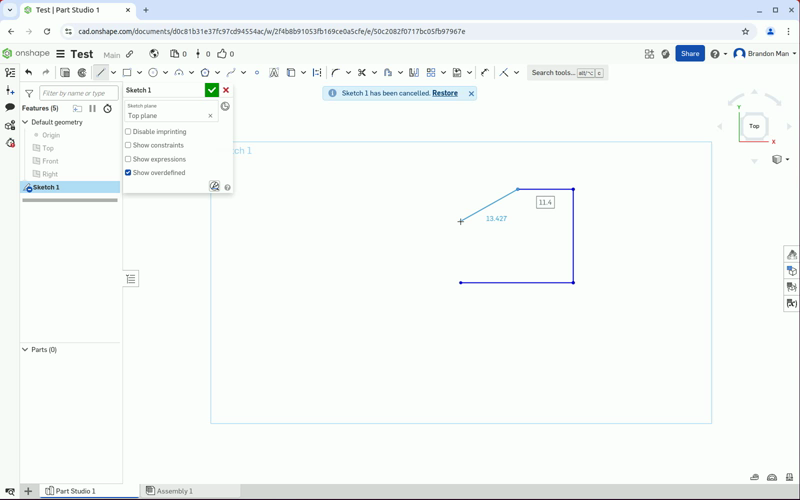
key_up(shift)
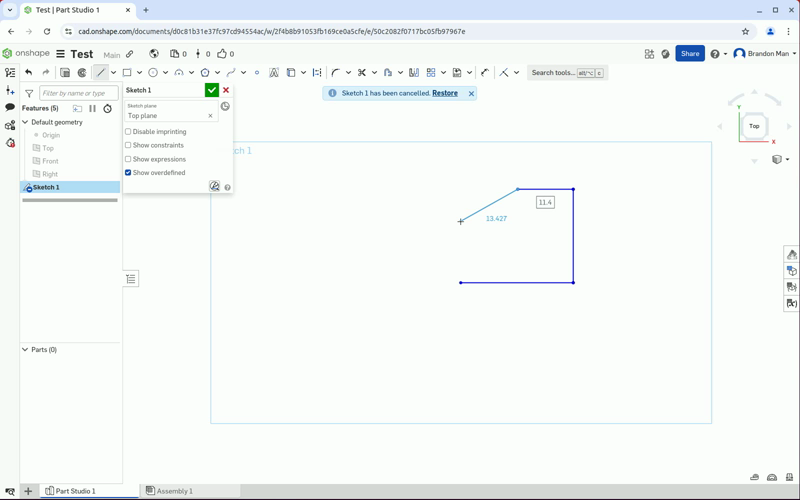
key_down(shift)
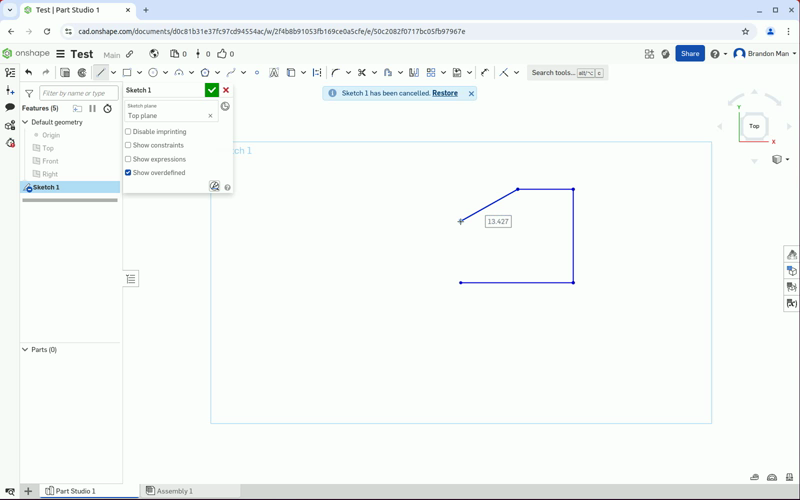
mouse_move(460, 282)
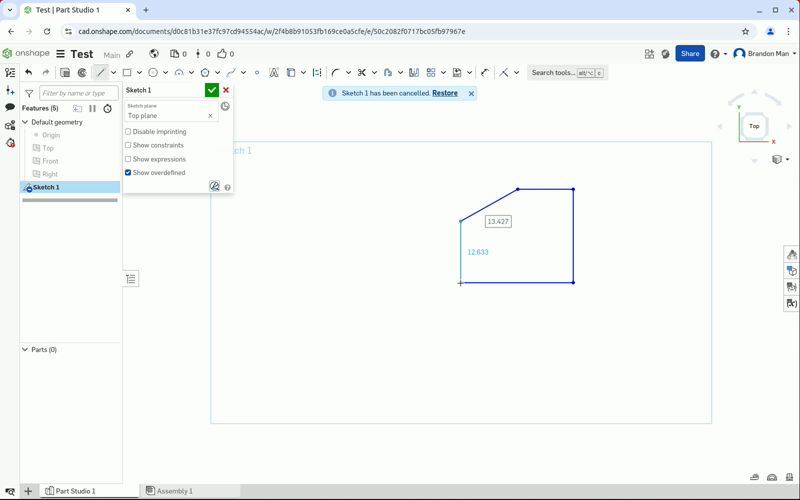
key_up(shift)
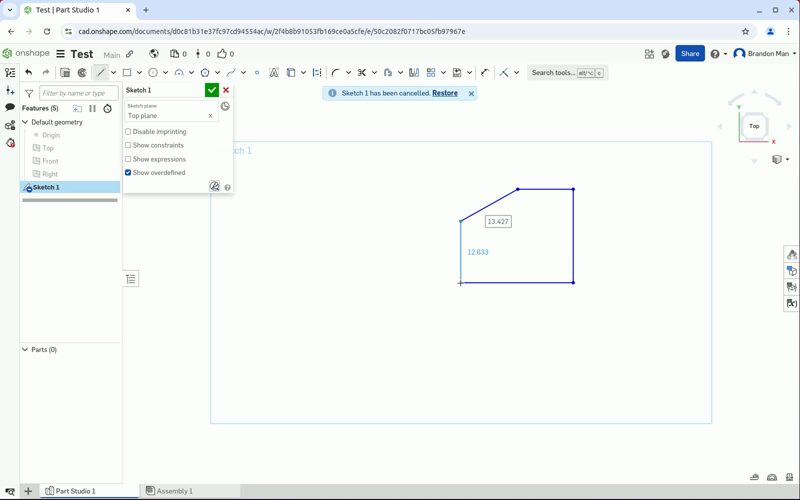
click(460, 282)
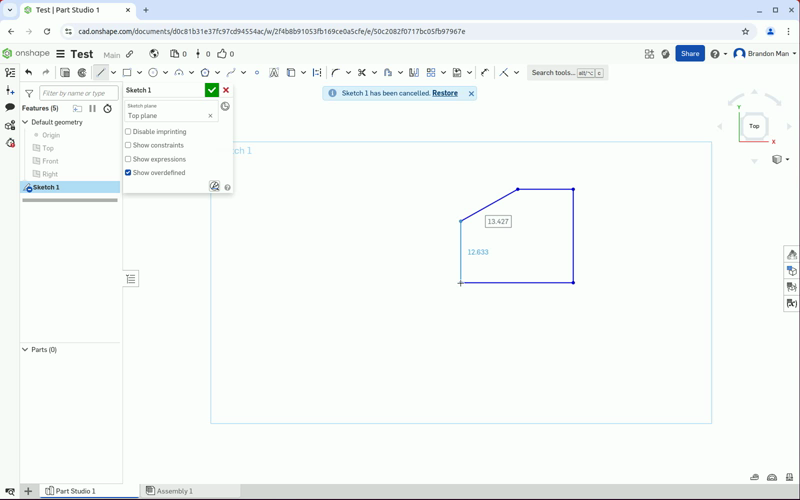
key(esc)
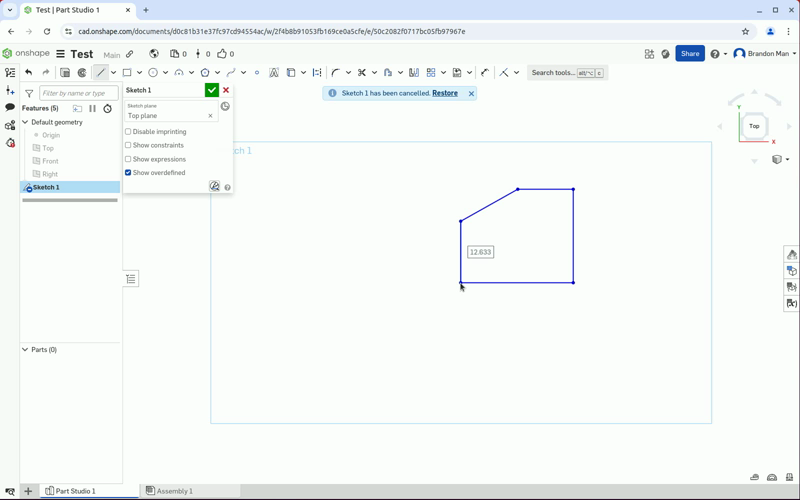
mouse_move(550, 253)
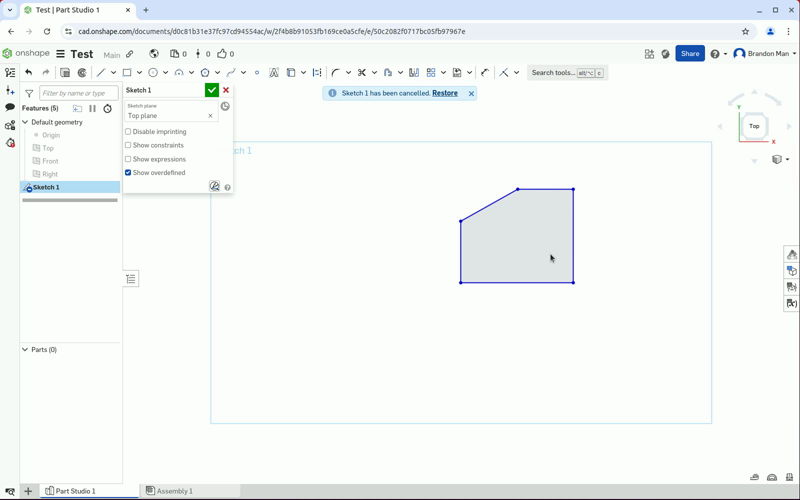
click(550, 253)
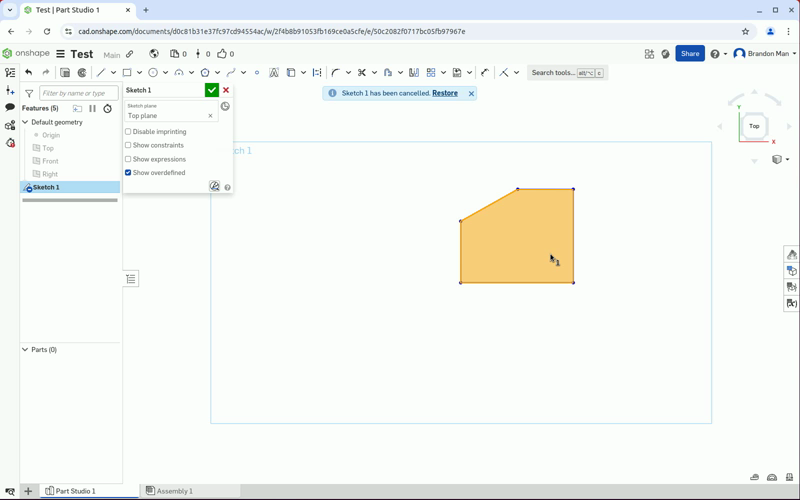
mouse_move(73, 352)
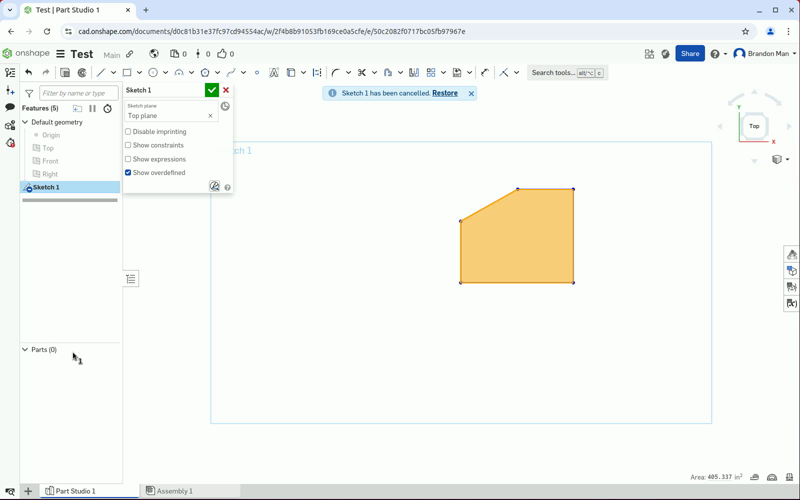
key(shift+y)
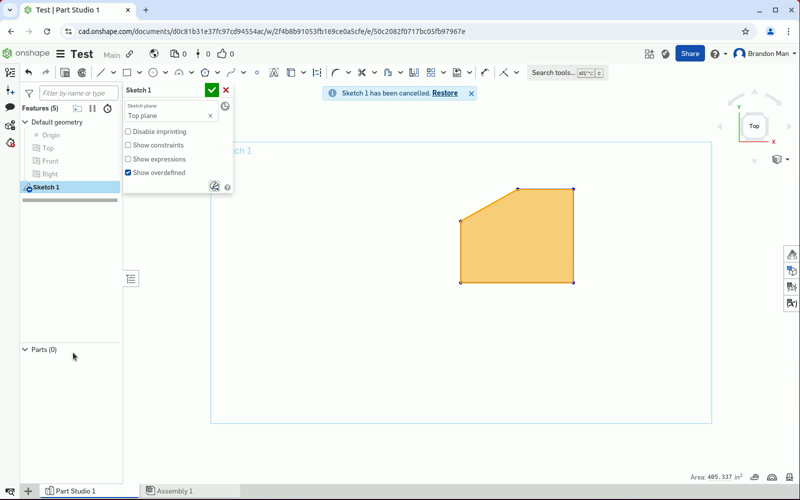
key(shift+e)
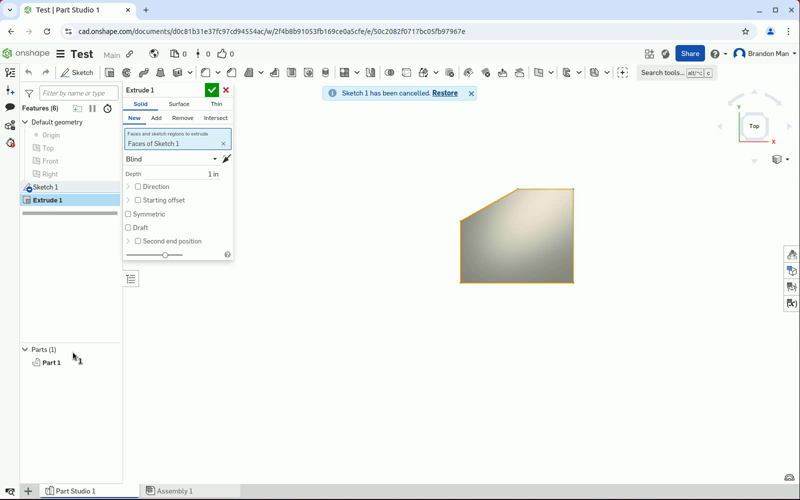
mouse_move(143, 106)
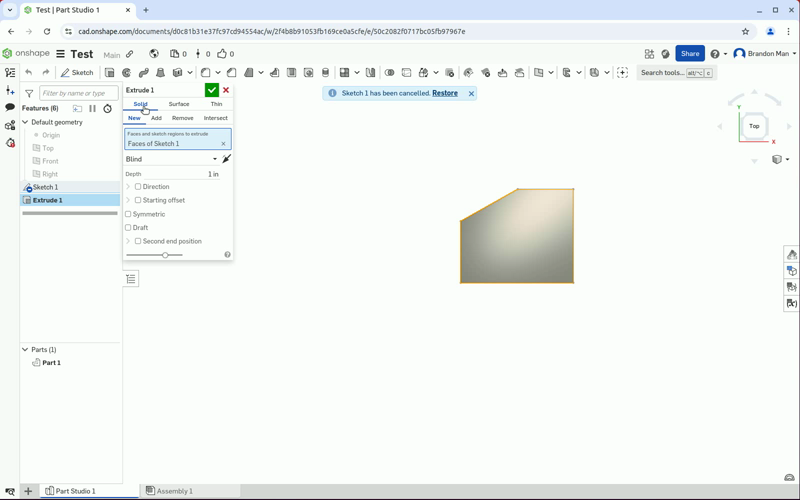
click(143, 106)
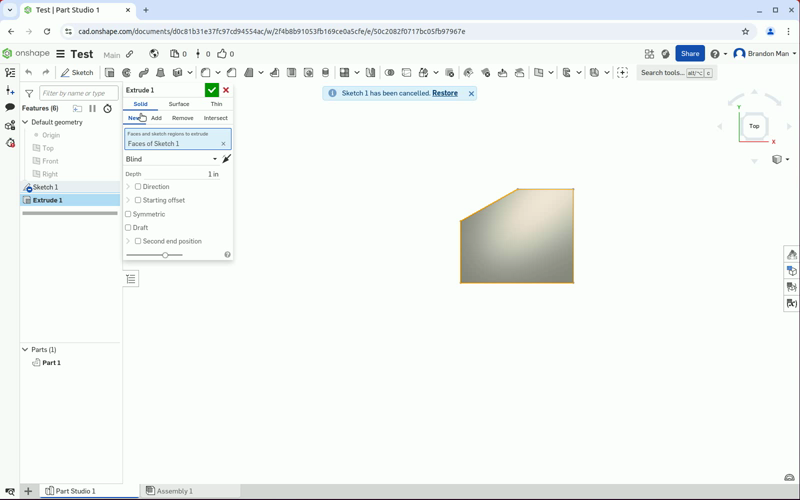
mouse_move(137, 120)
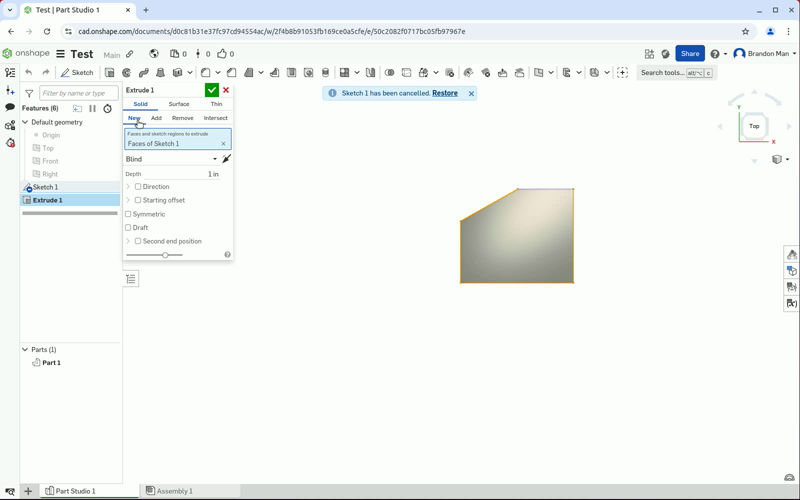
click(137, 120)
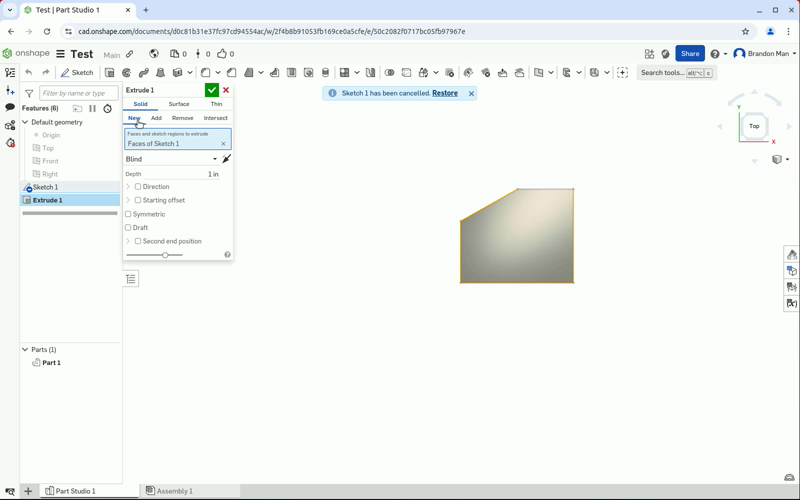
key(tab, 4)
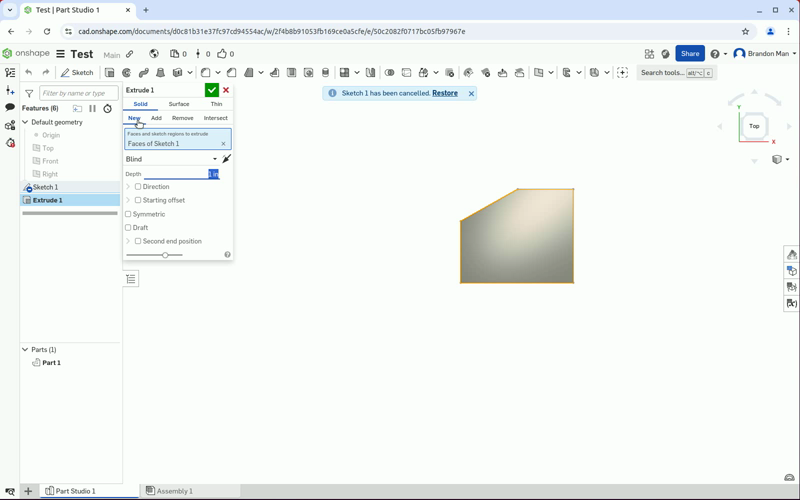
text(9.628)
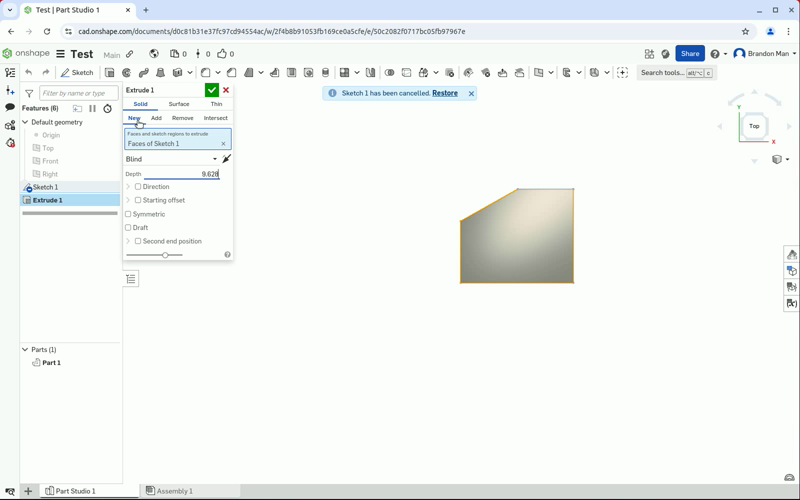
key(enter)
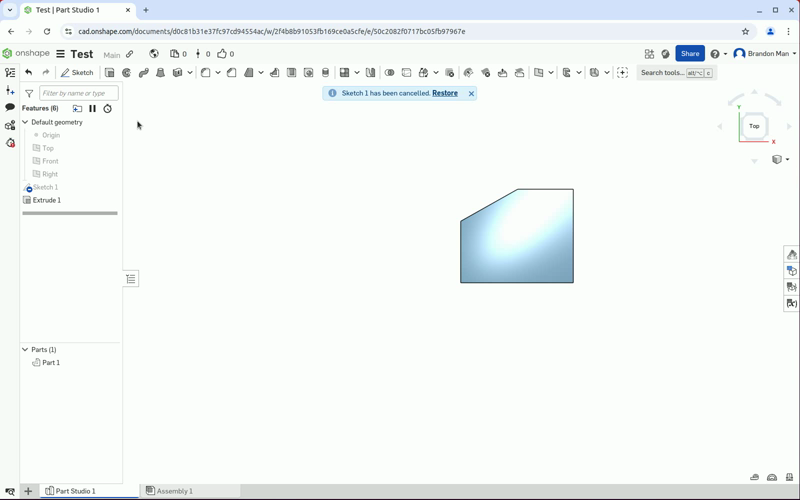
key(shift+h)
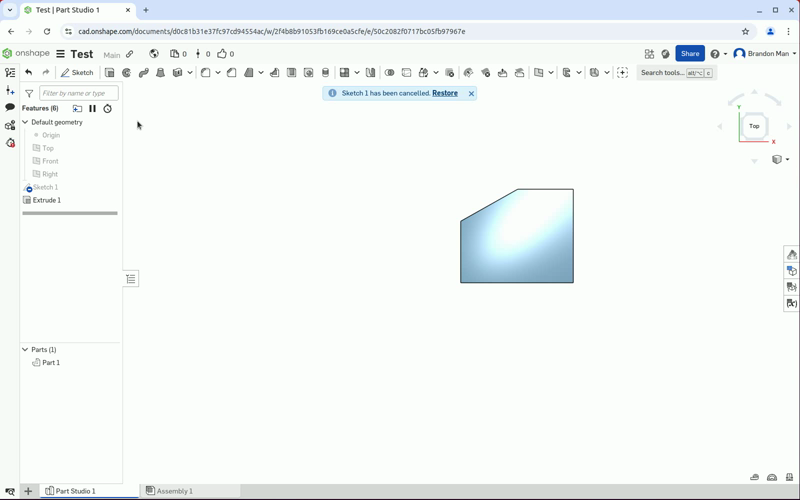
key(shift+h)
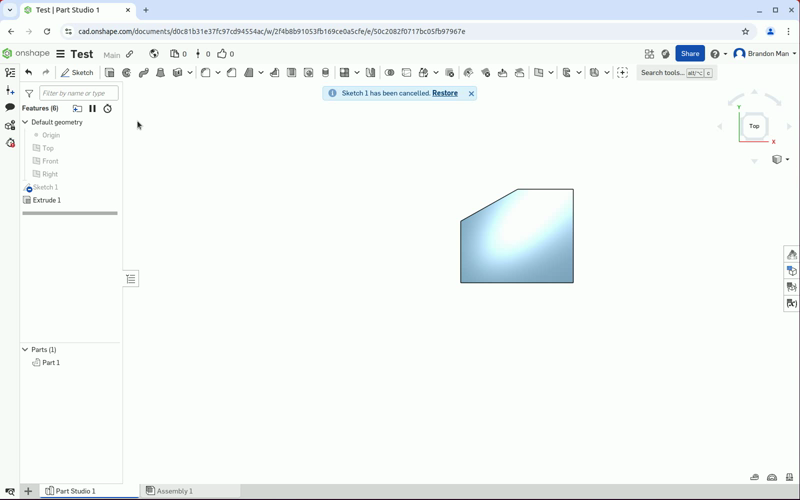
mouse_move(73, 189)
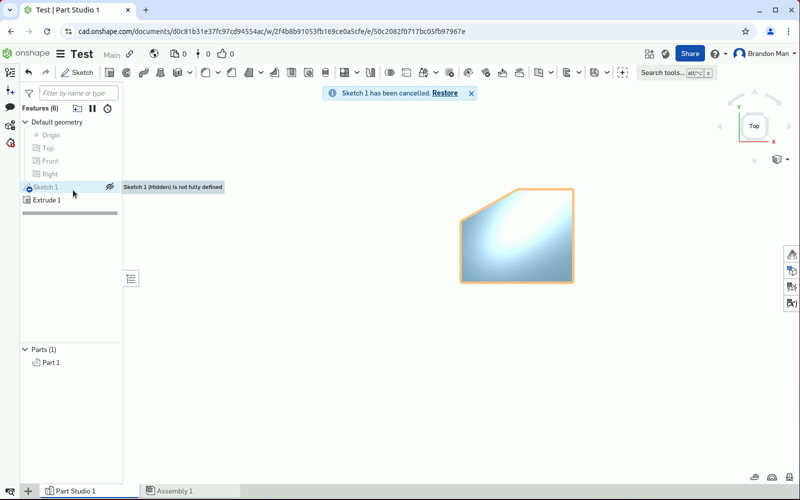
click(73, 189)
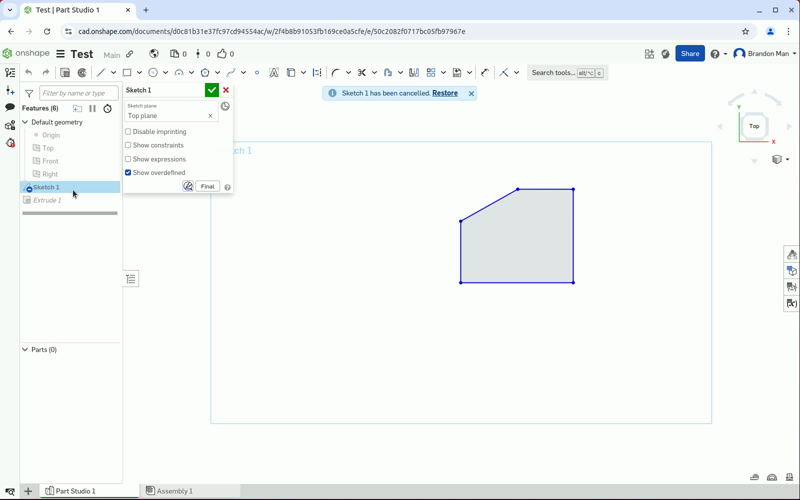
mouse_move(229, 92)
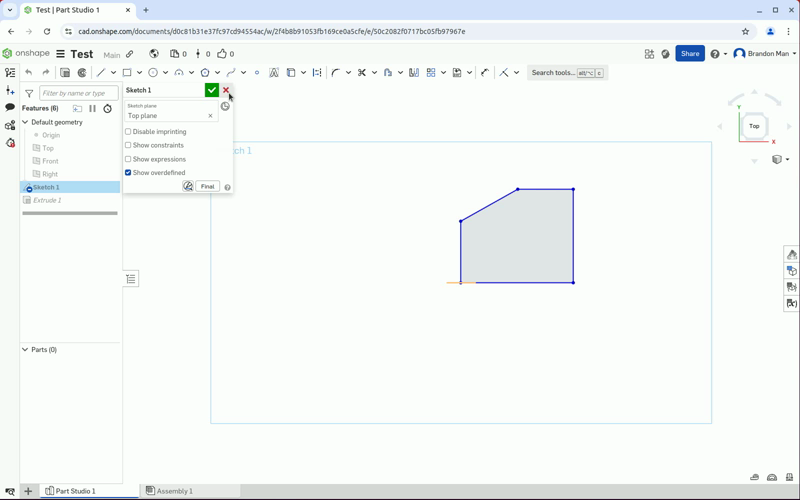
click(229, 92)
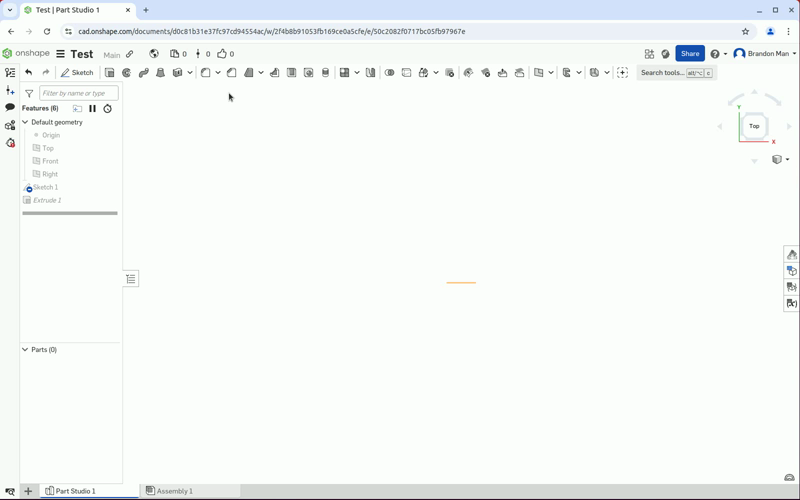
mouse_move(541, 75)
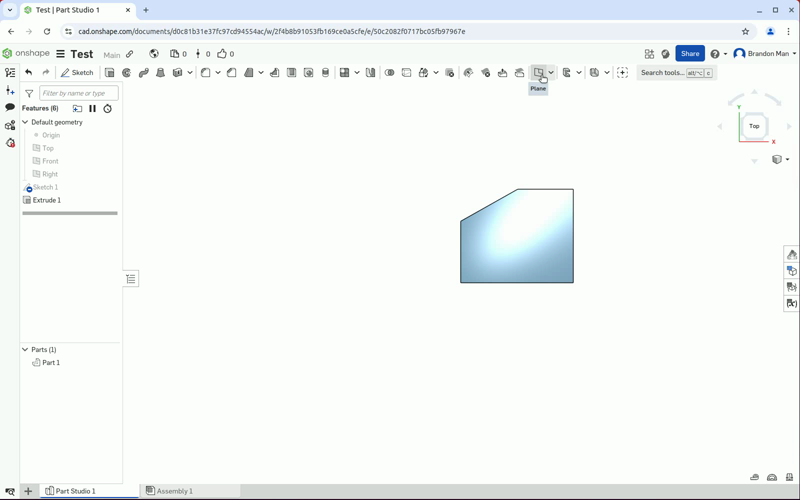
click(541, 75)
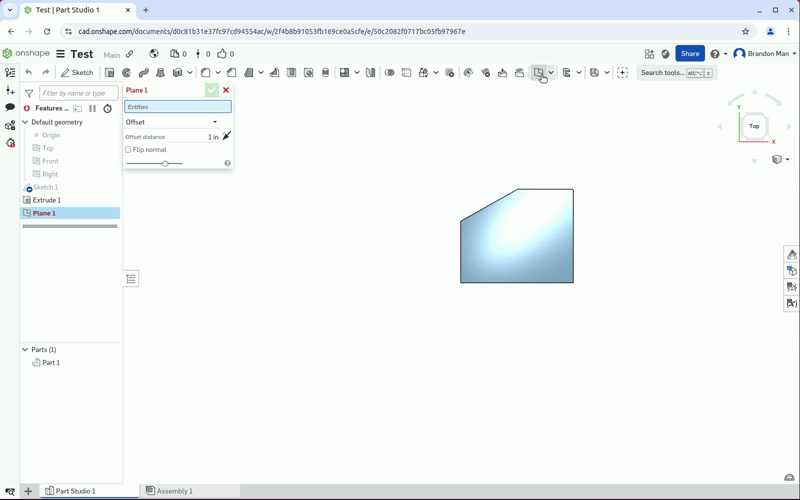
mouse_move(73, 150)
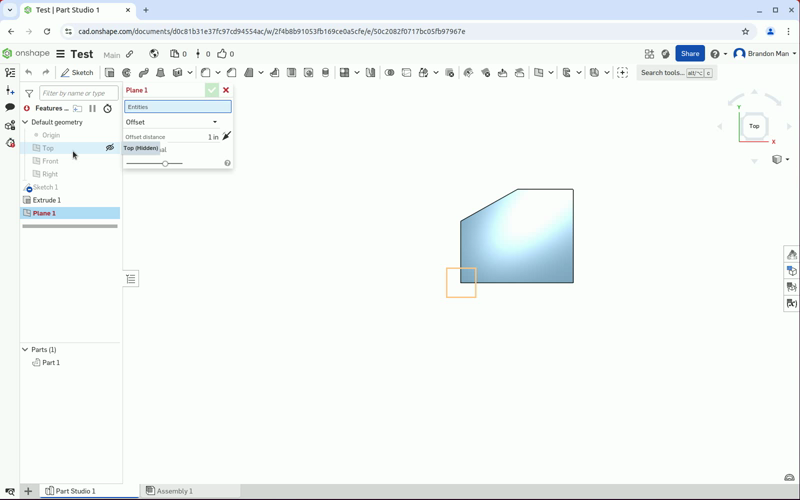
click(73, 150)
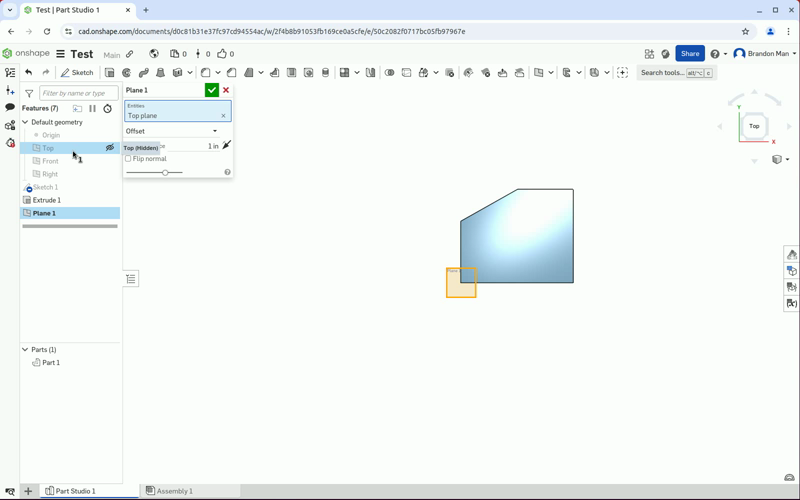
key(tab, 2)
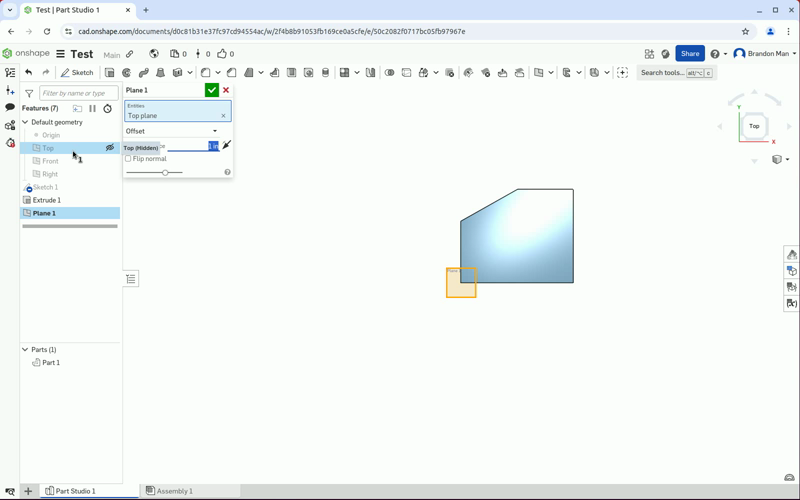
text(9.613)
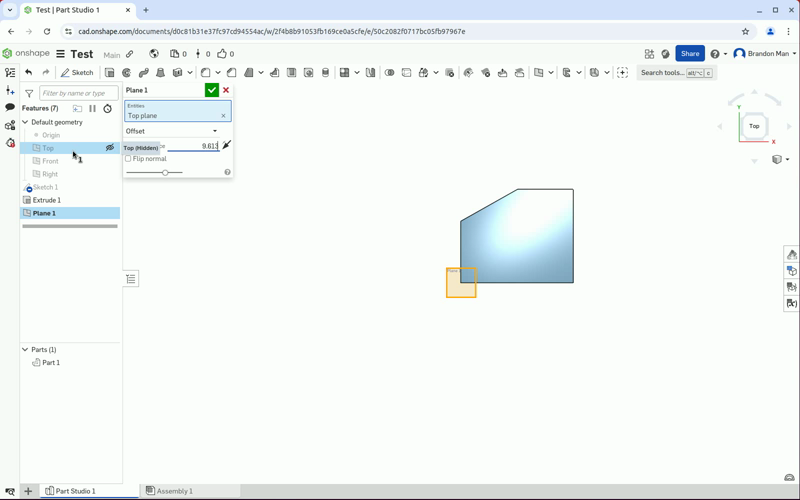
key(enter, 2)
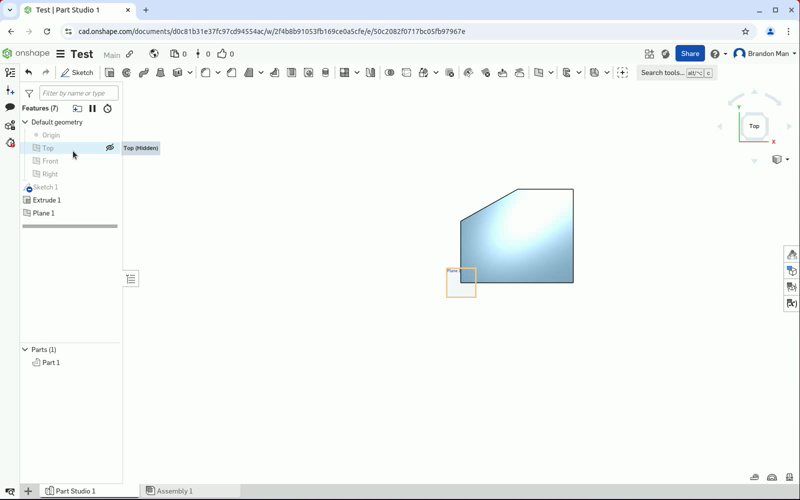
key(shift+s)
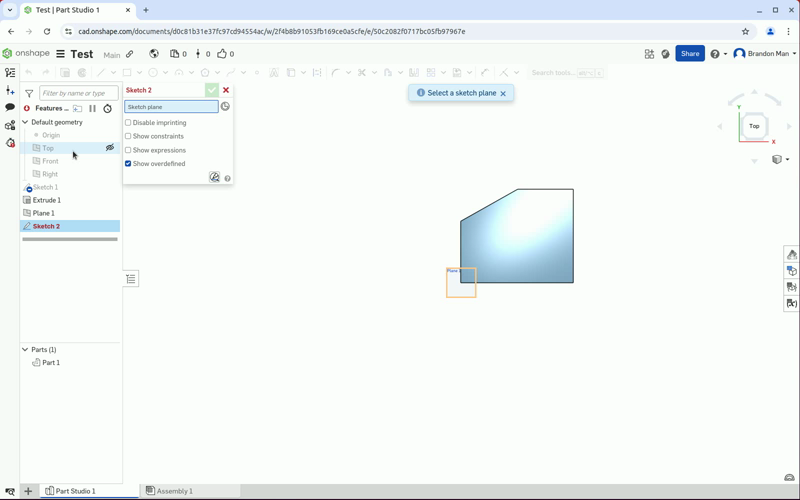
mouse_move(73, 215)
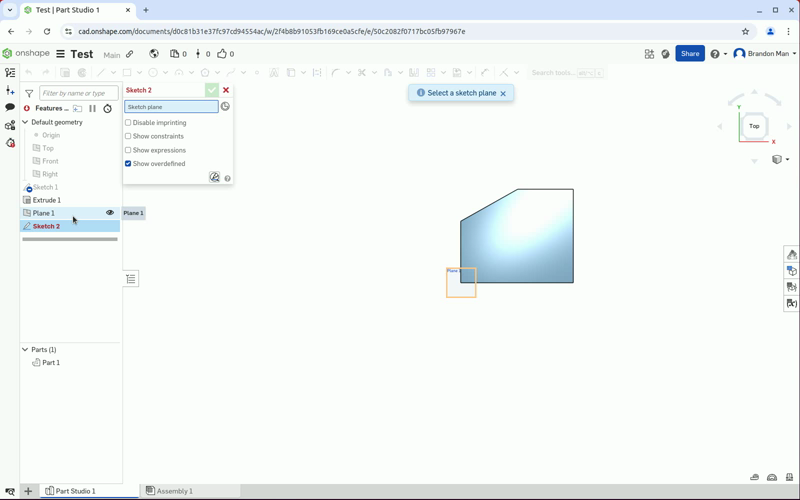
click(73, 215)
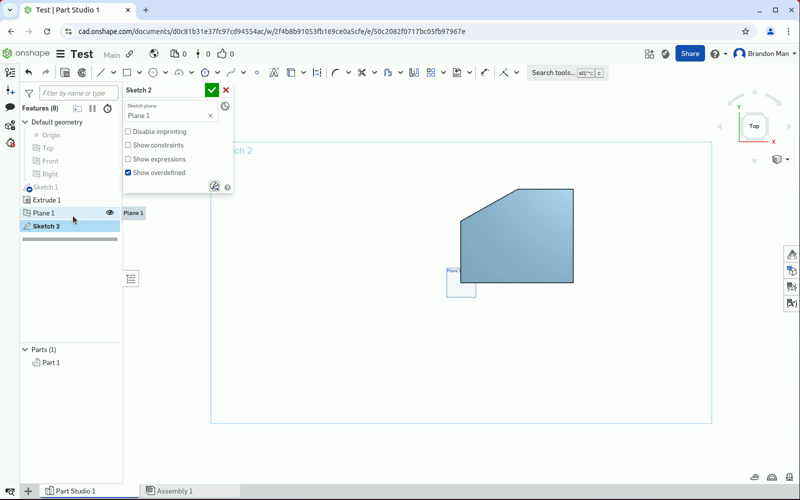
mouse_move(73, 352)
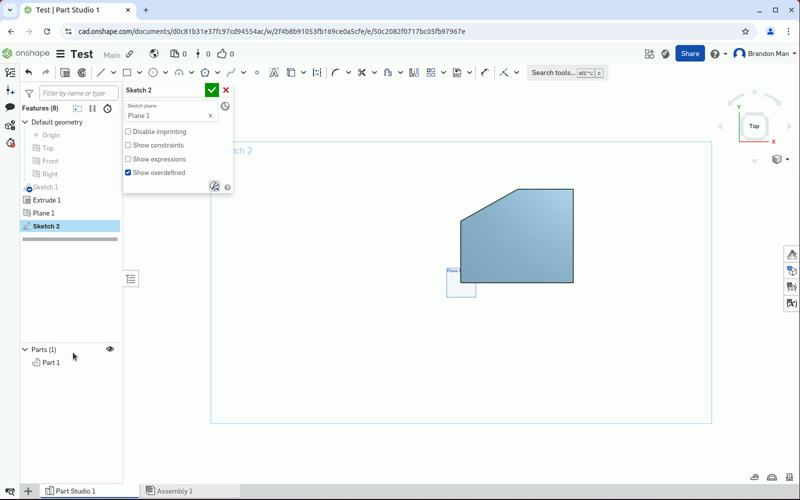
key(y)
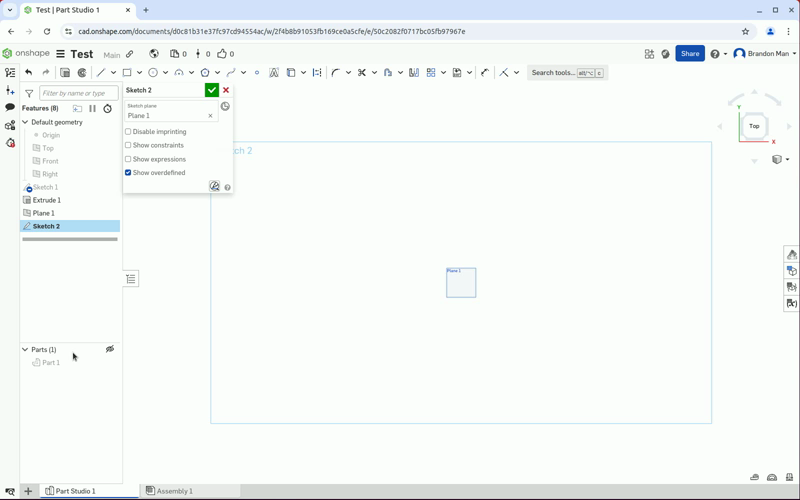
key(c)
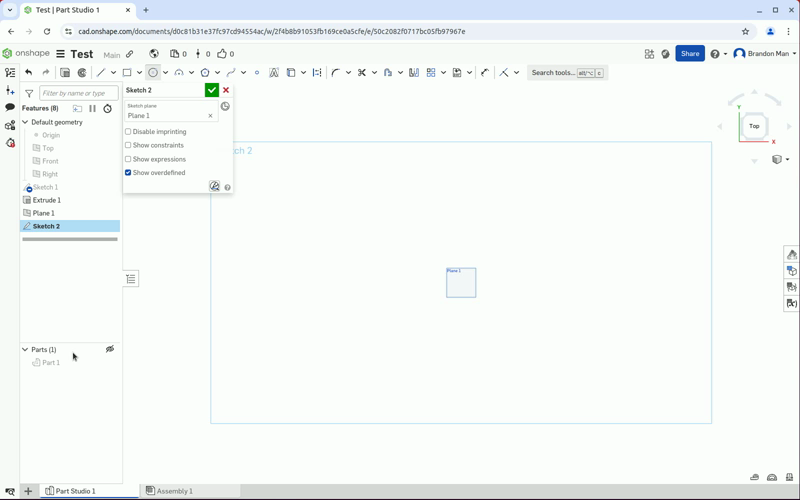
key_down(shift)
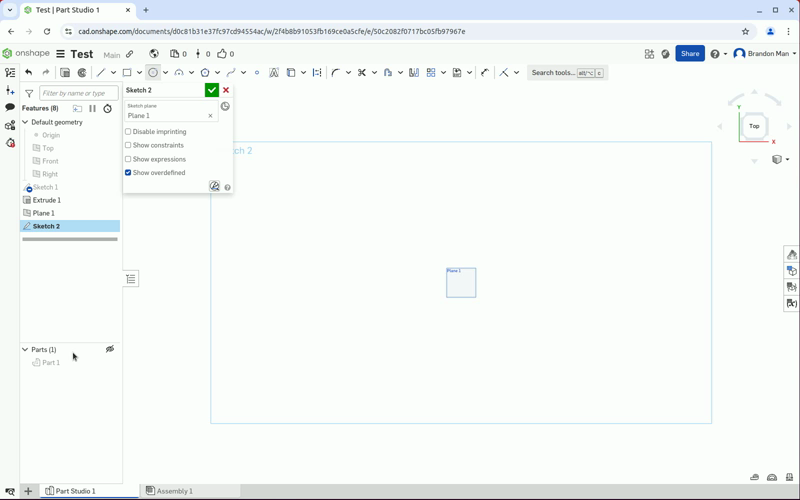
mouse_move(517, 245)
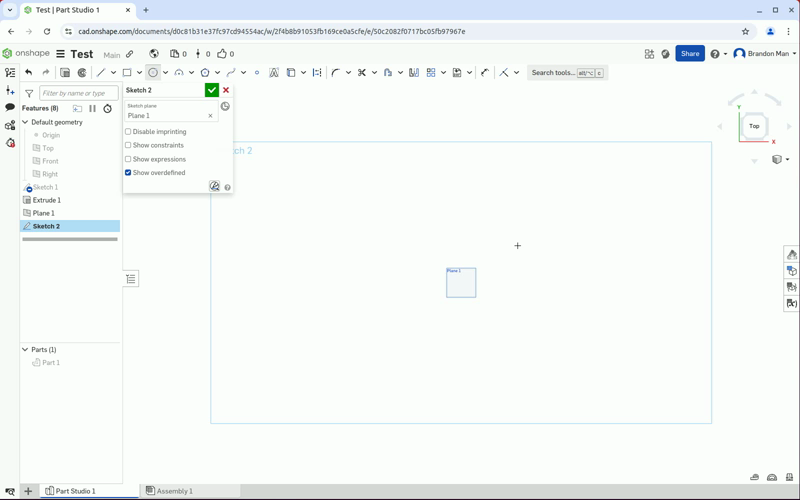
click(517, 245)
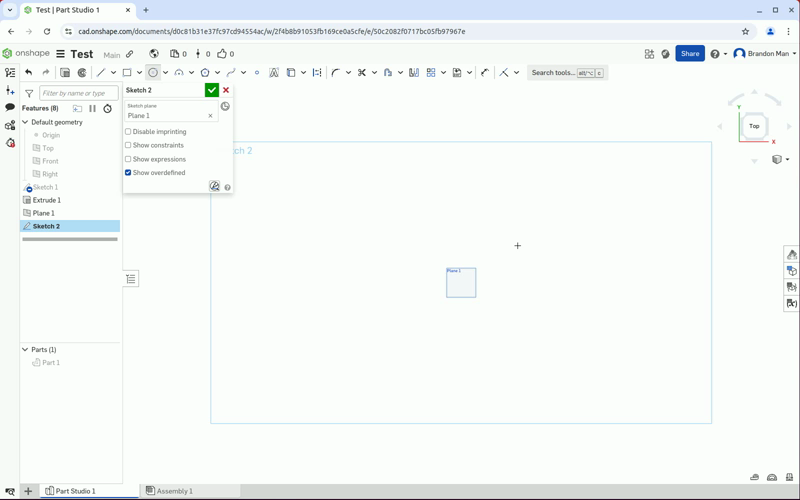
key_up(shift)
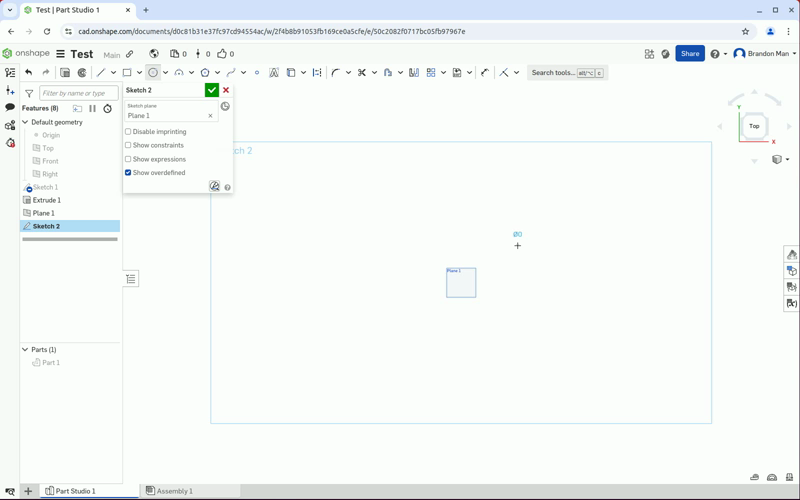
mouse_move(536, 245)
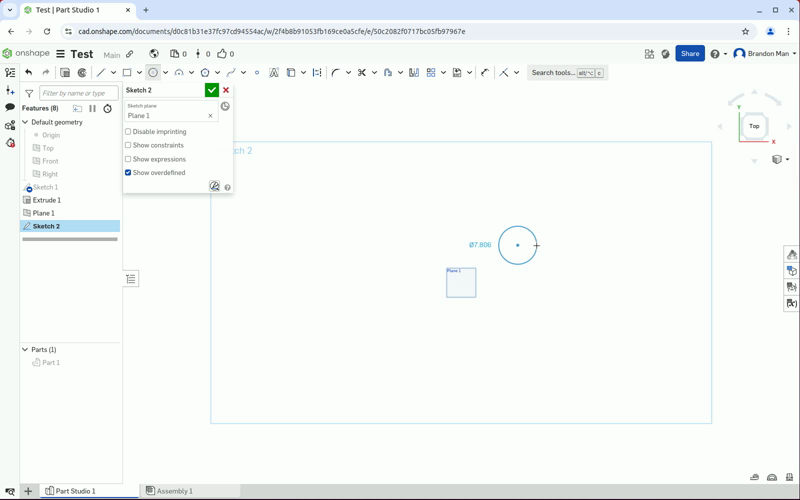
click(536, 245)
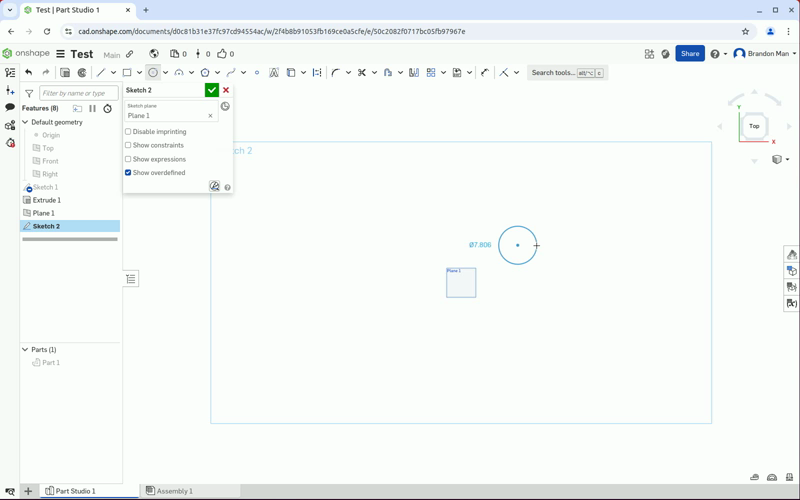
key(esc)
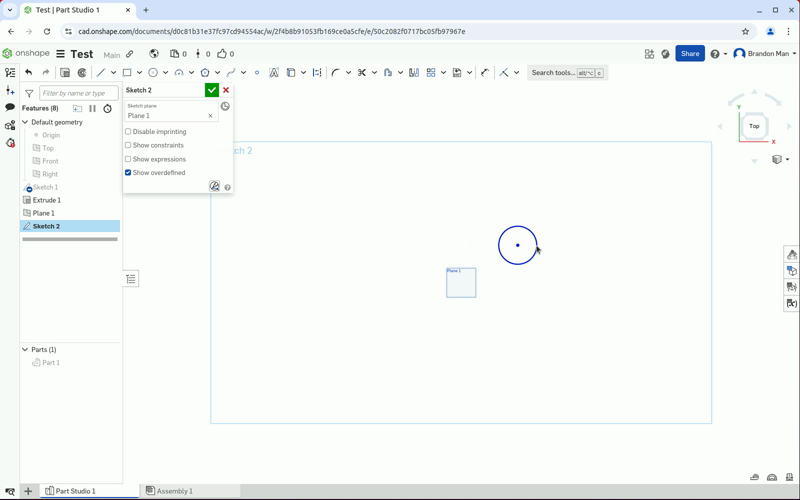
mouse_move(503, 234)
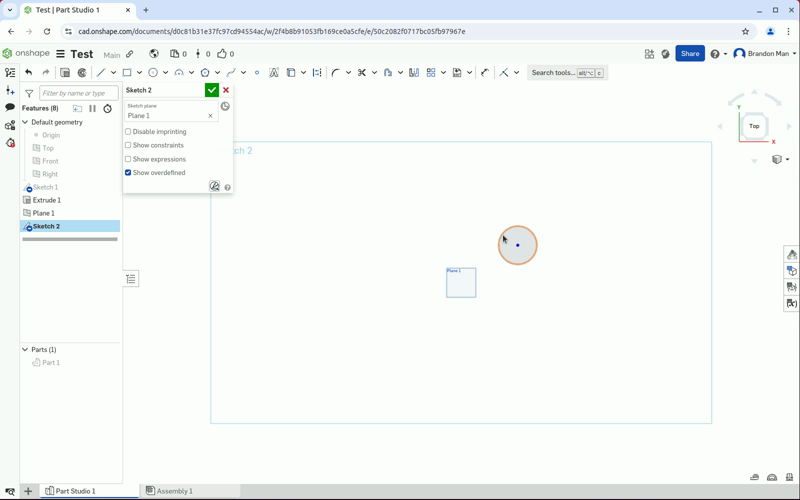
scroll(6)
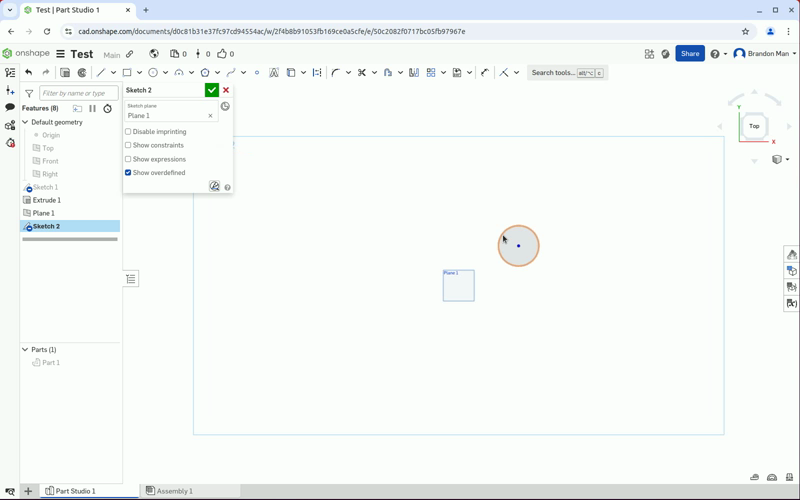
scroll(6)
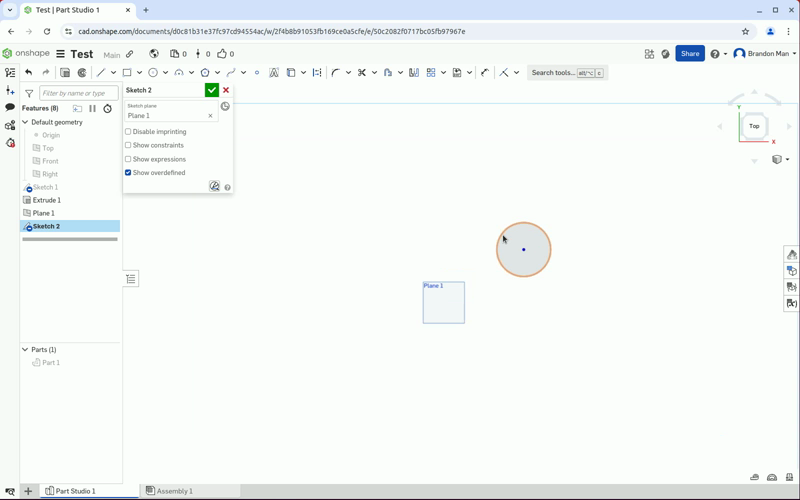
scroll(6)
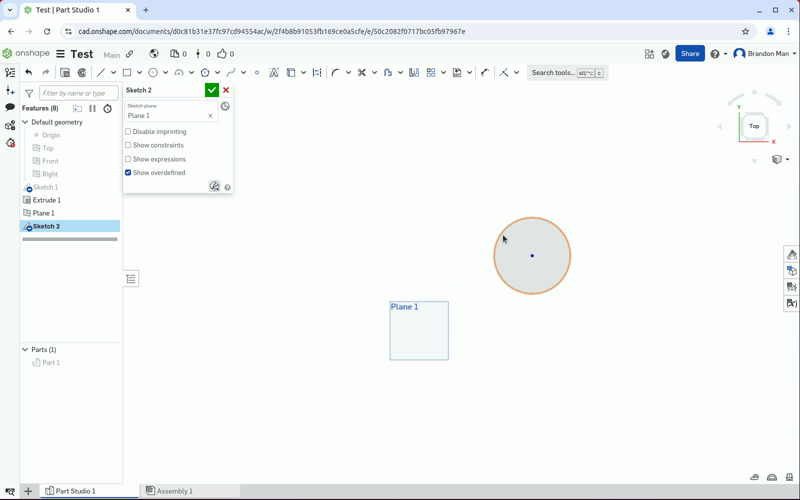
scroll(6)
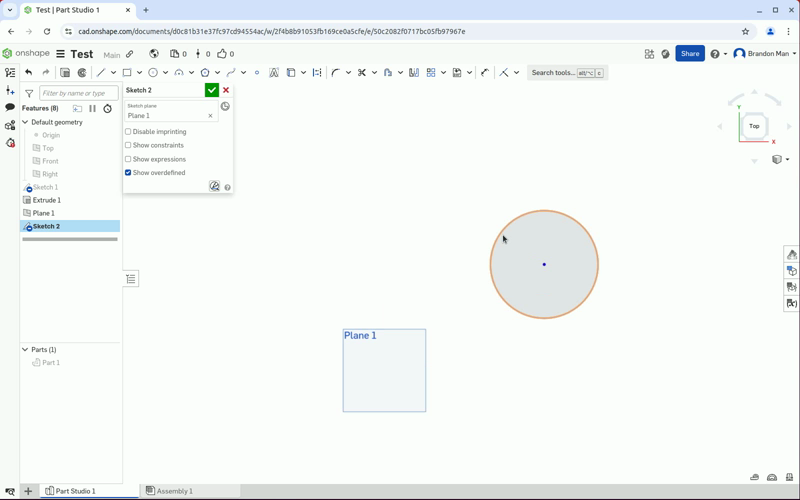
scroll(6)
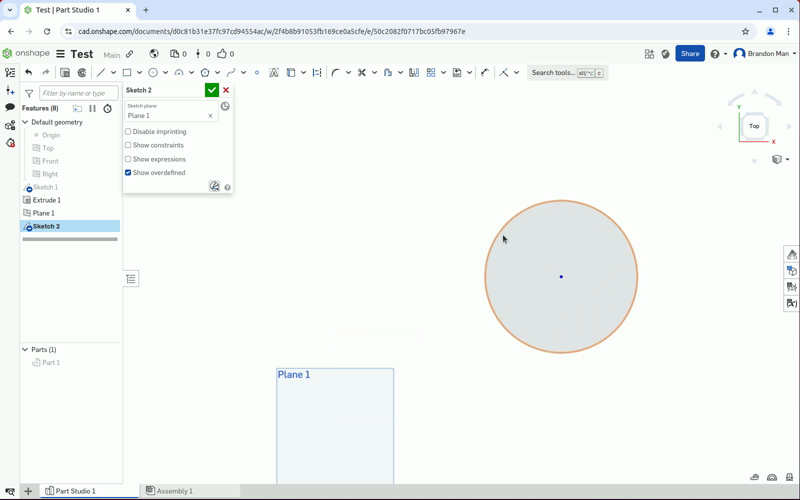
scroll(6)
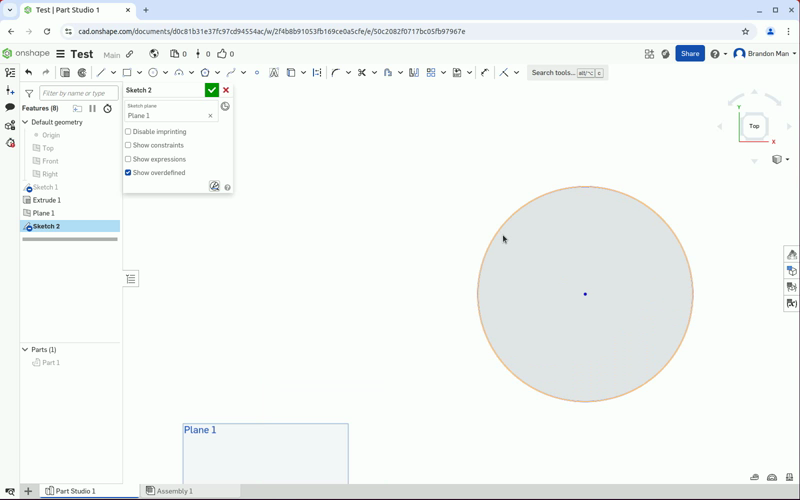
scroll(6)
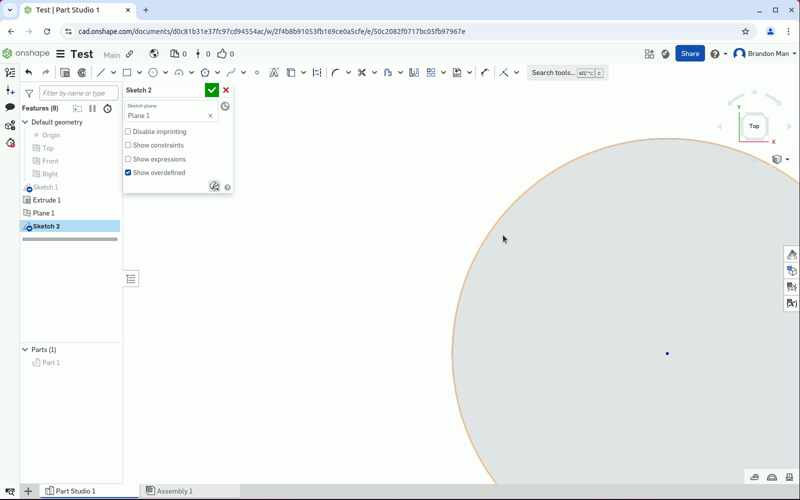
click(503, 234)
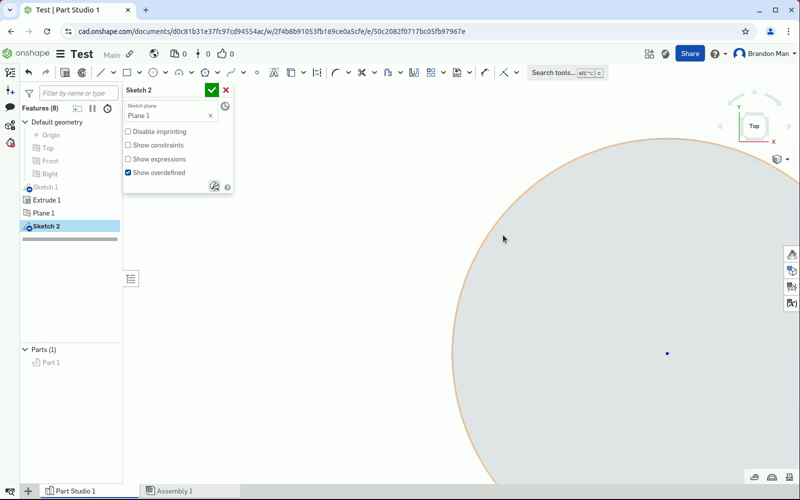
scroll(-6)
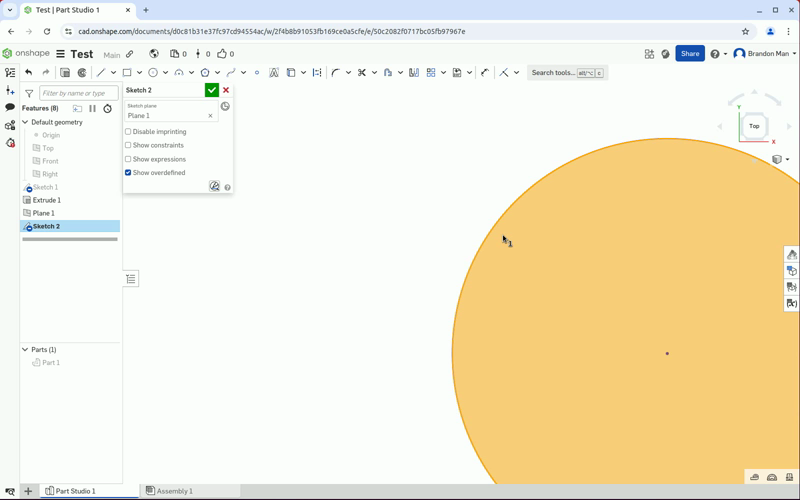
scroll(-6)
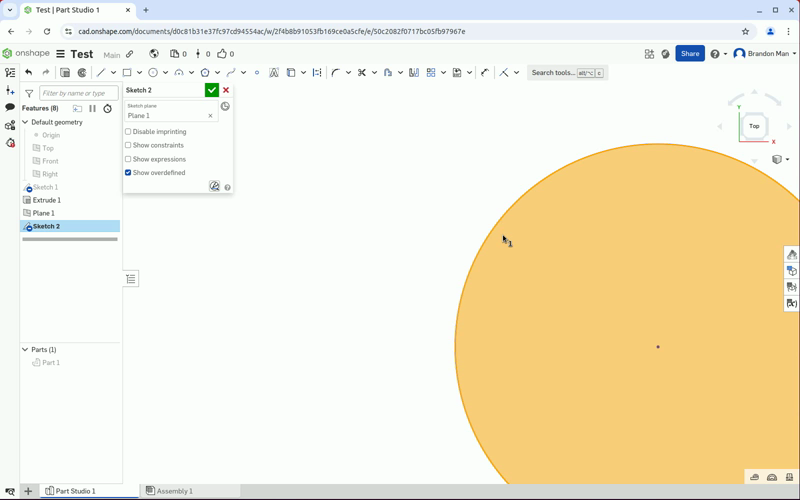
scroll(-6)
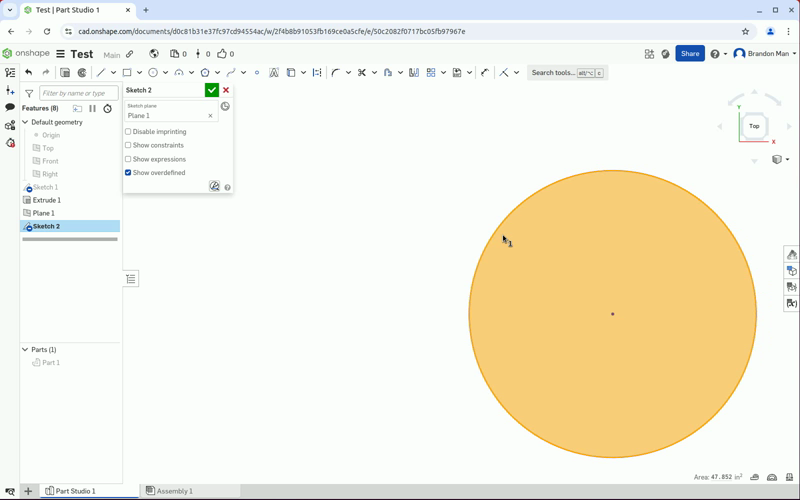
scroll(-6)
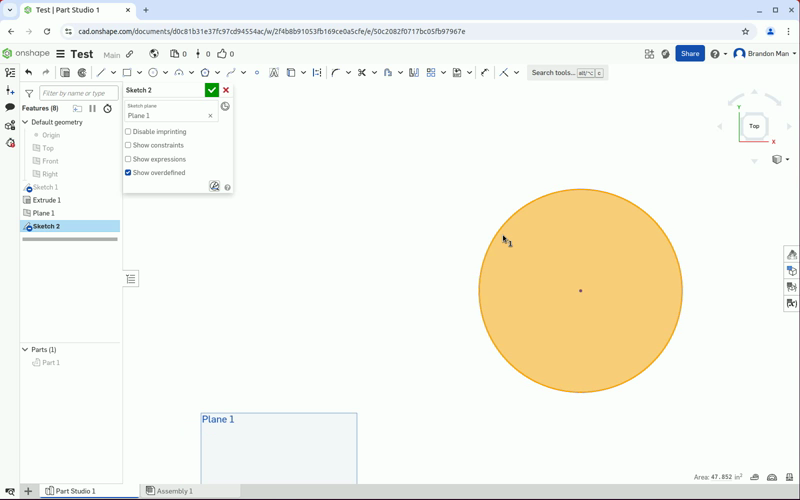
scroll(-6)
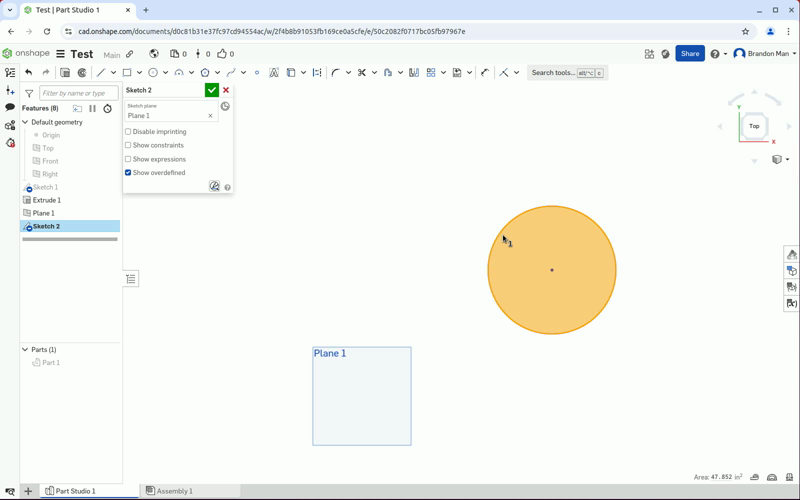
scroll(-6)
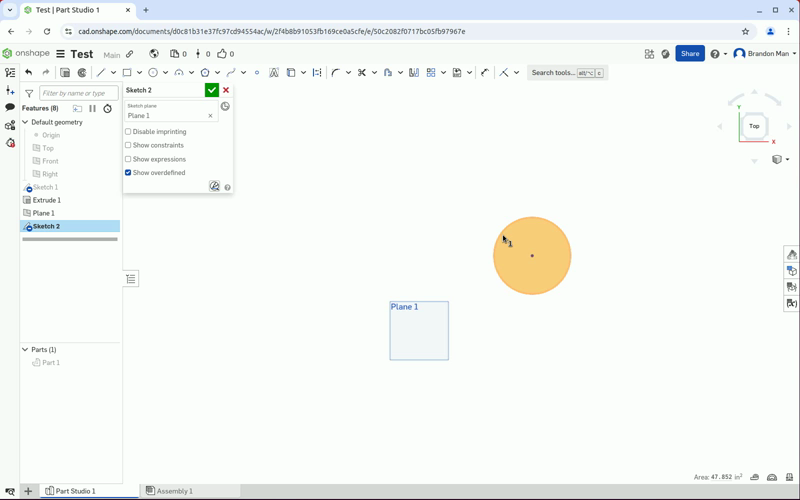
scroll(-6)
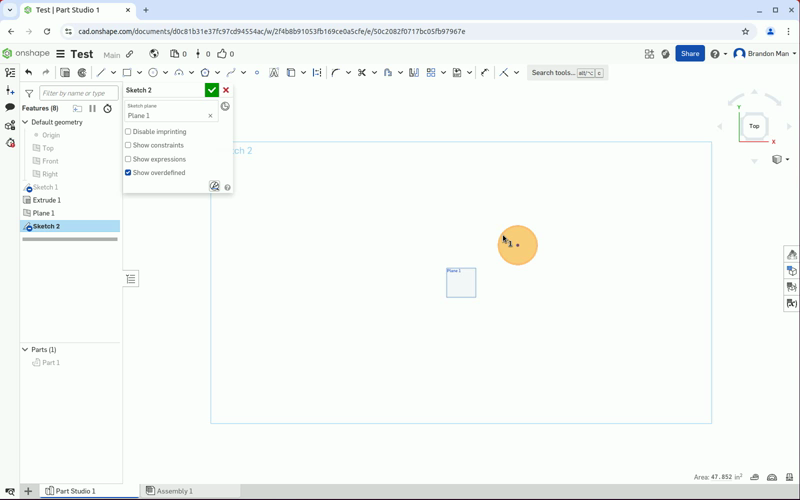
mouse_move(73, 352)
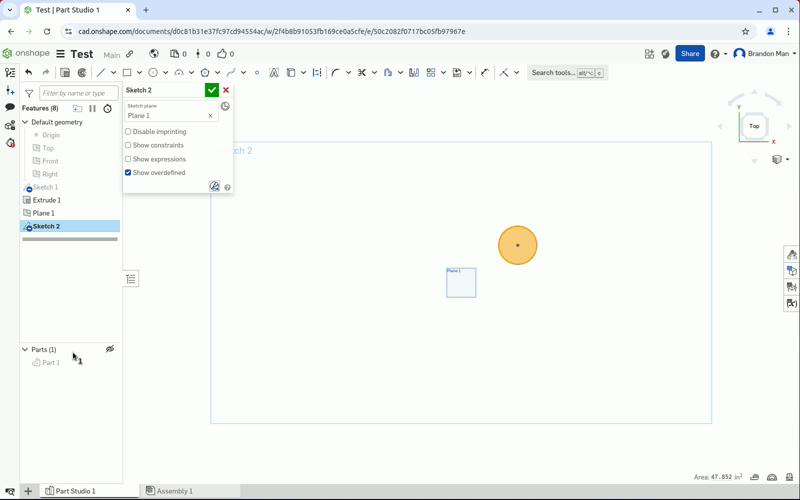
key(shift+y)
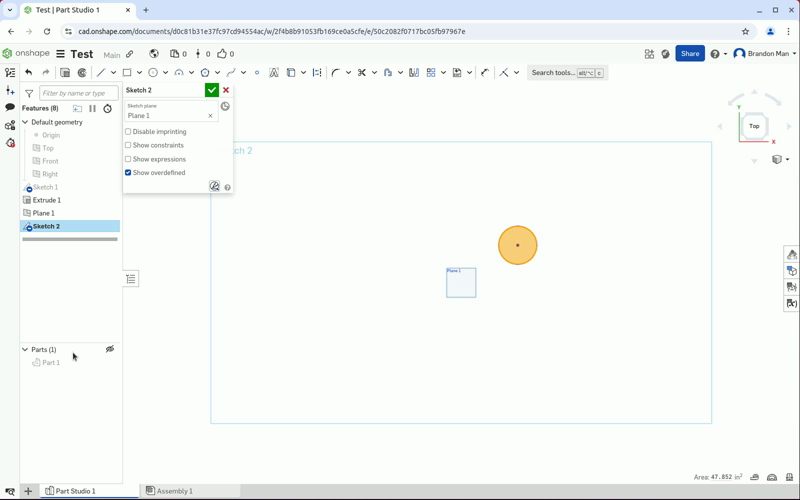
key(shift+e)
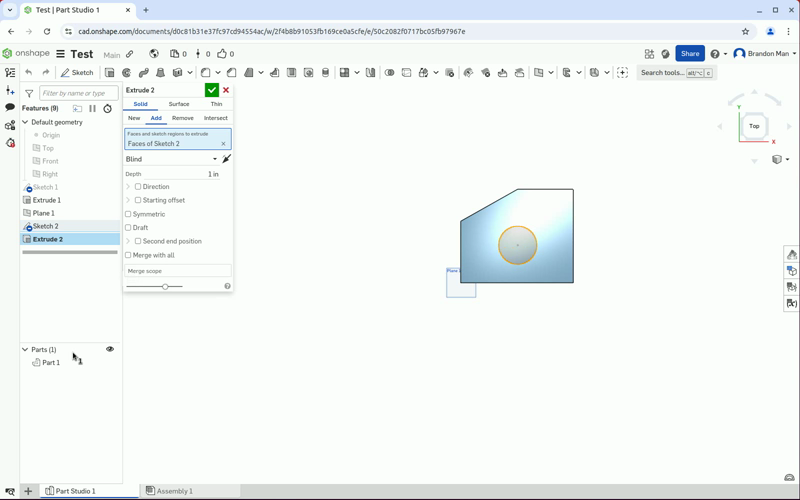
mouse_move(143, 106)
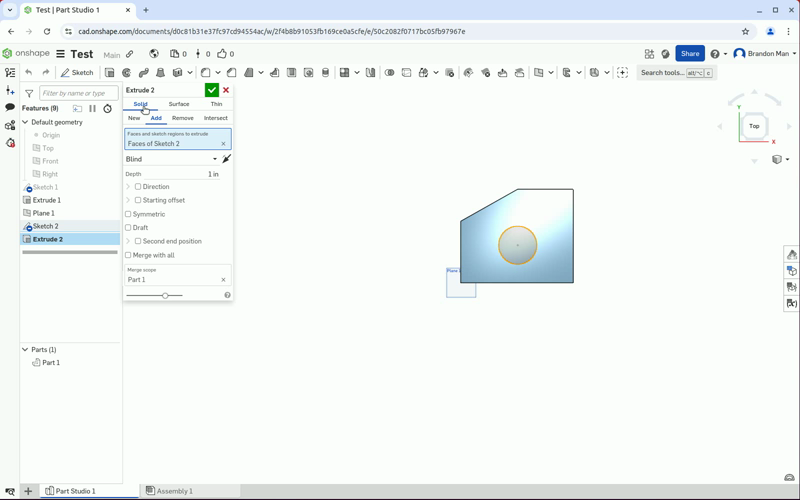
click(143, 106)
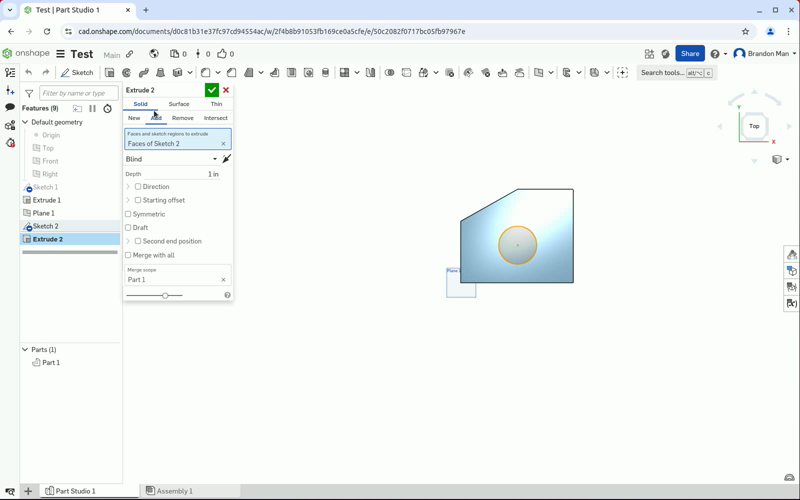
mouse_move(186, 120)
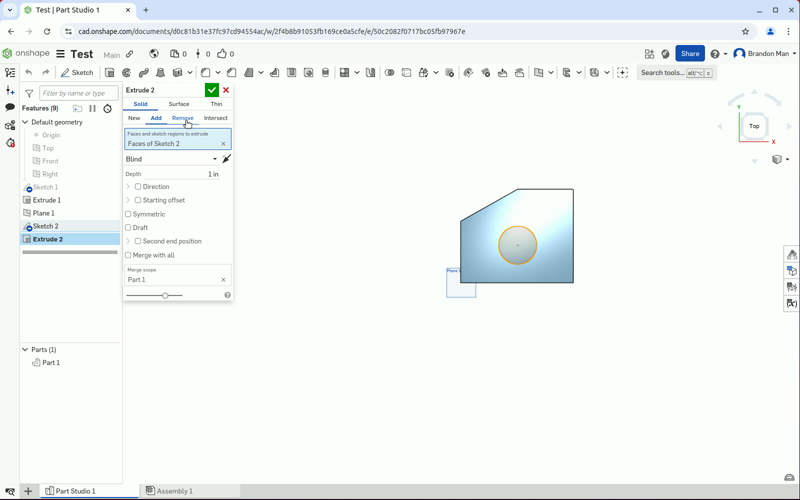
click(186, 120)
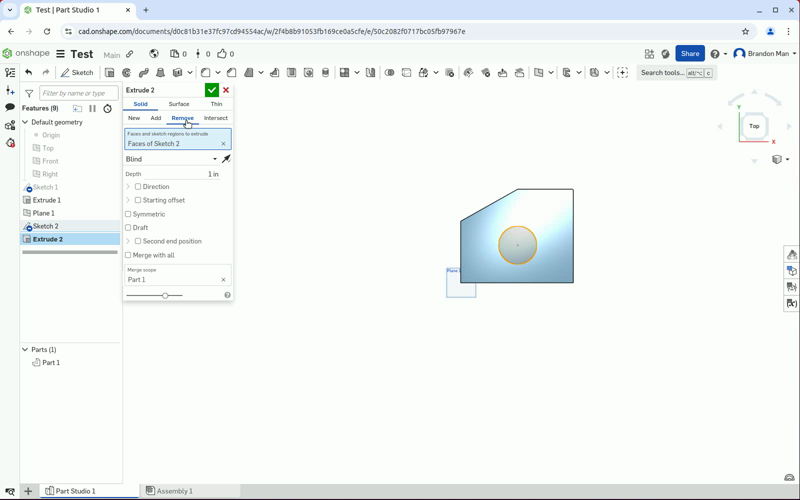
key(tab, 4)
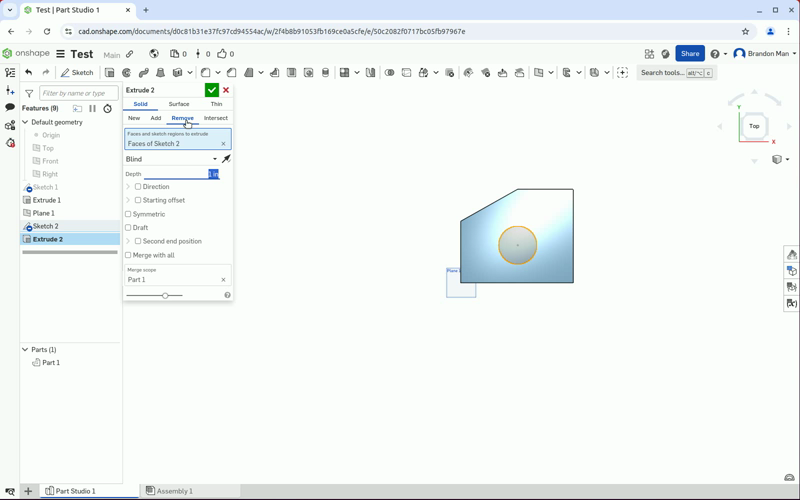
text(5.777)
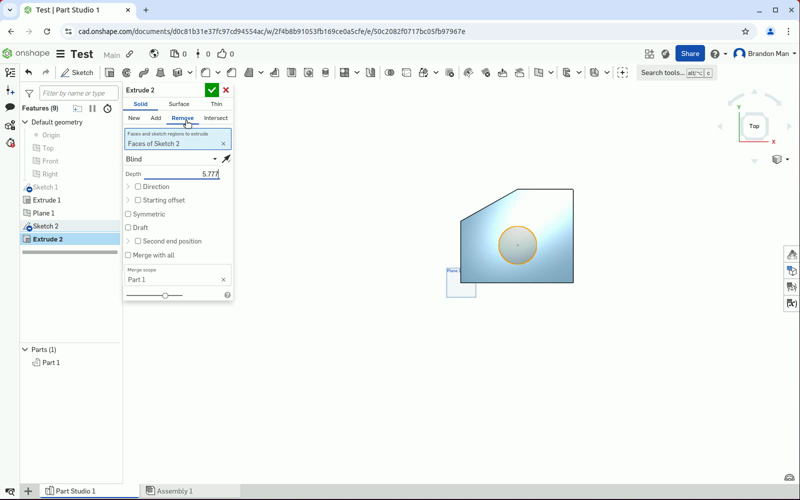
key(tab, 6)
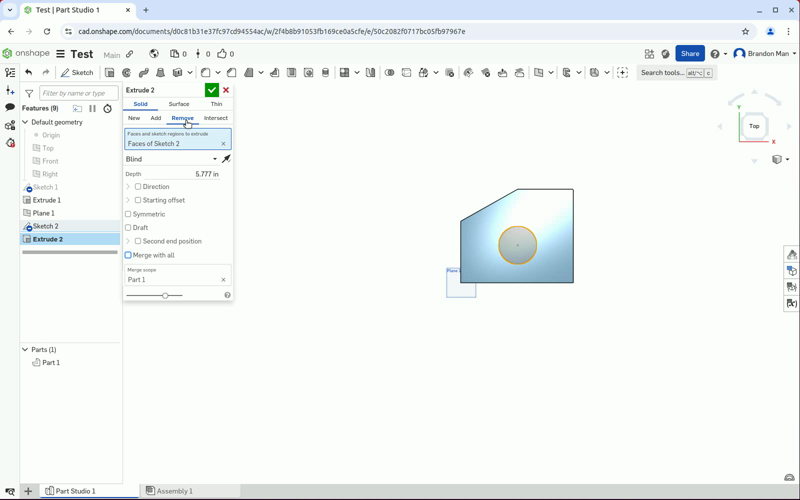
key(space)
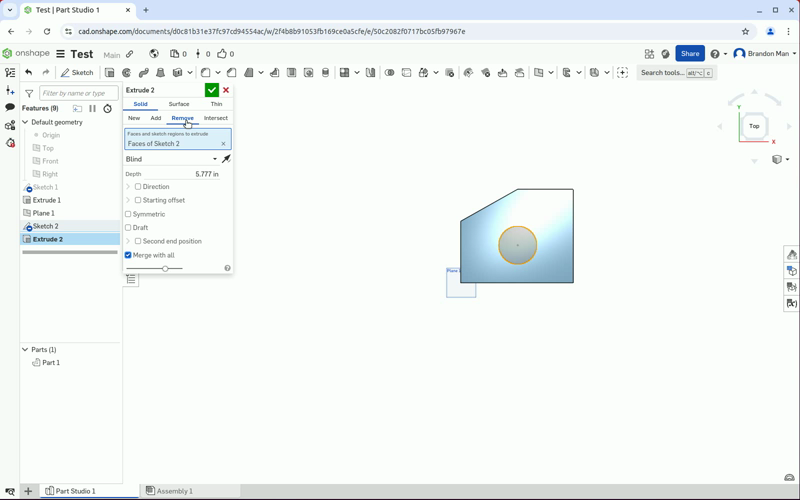
key(enter)
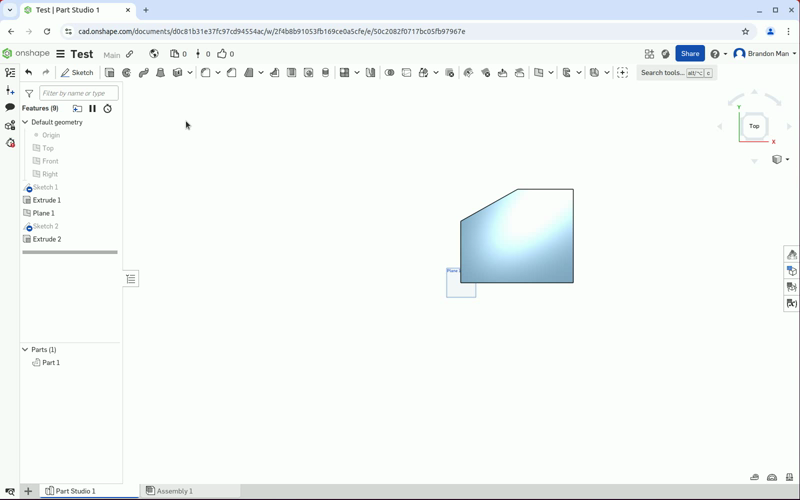
key(shift+h)
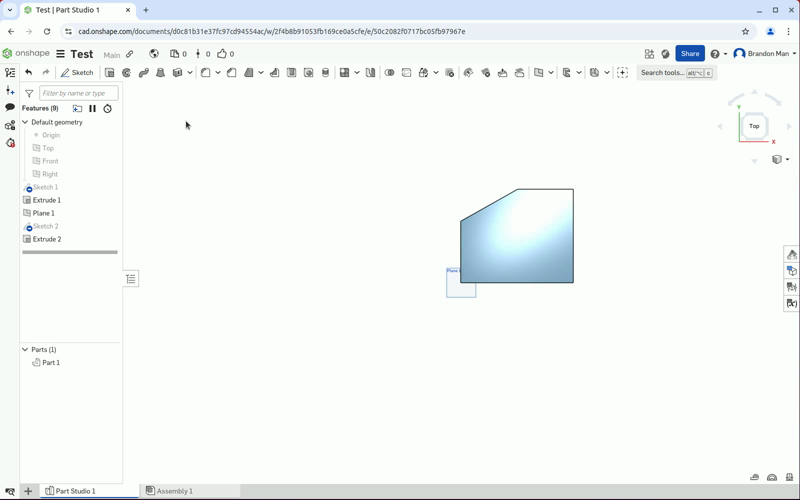
key(shift+h)
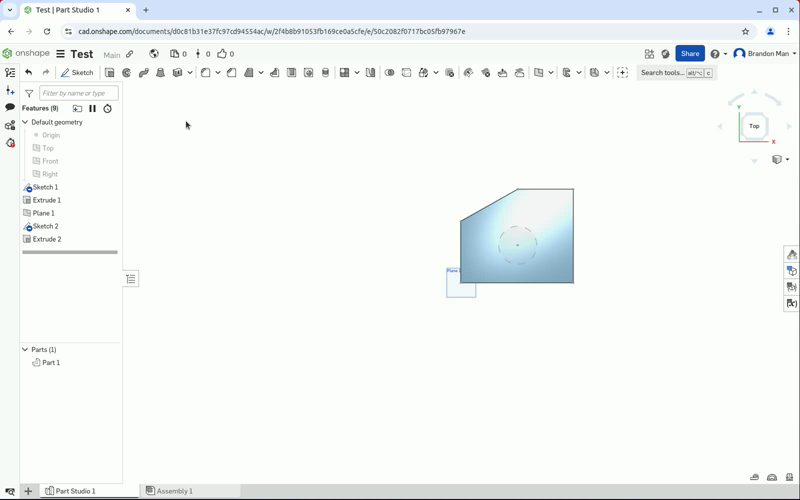
key(shift+7)
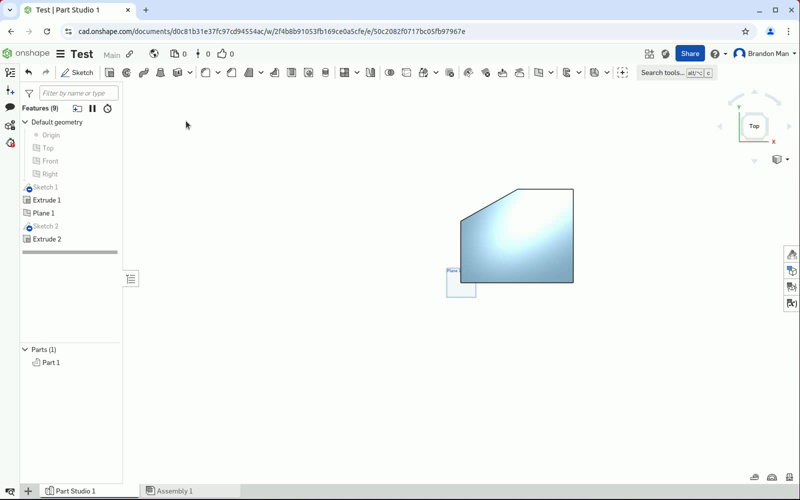
key(up, 3)
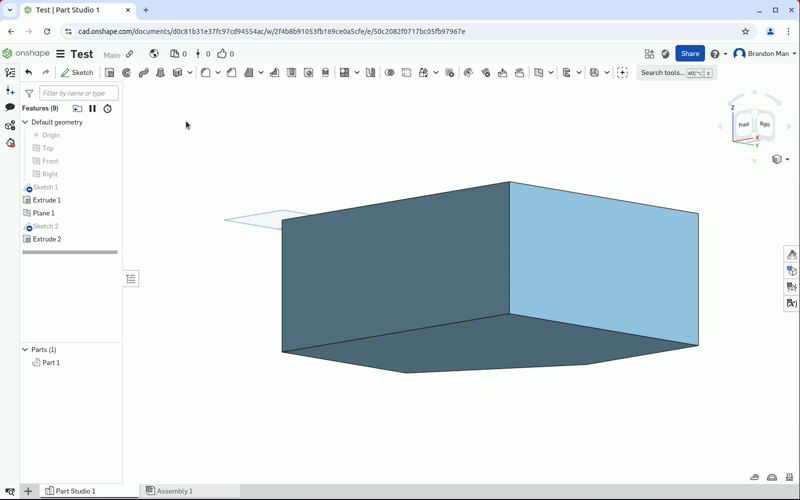
key(left, 3)
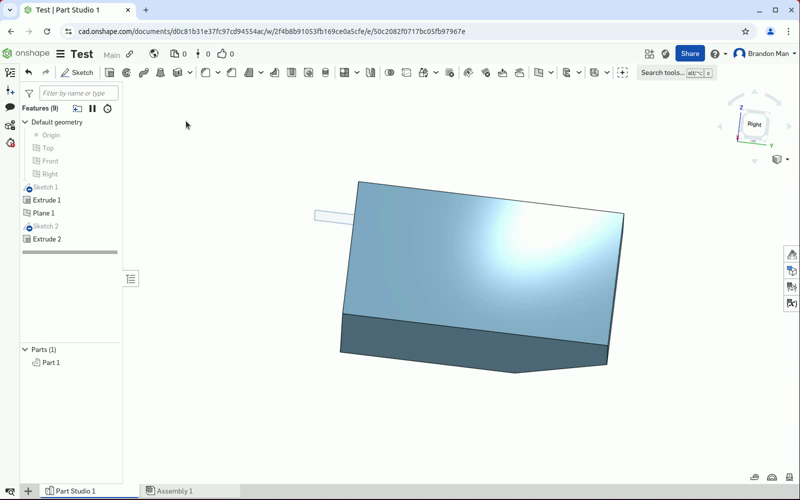
key(right, 3)
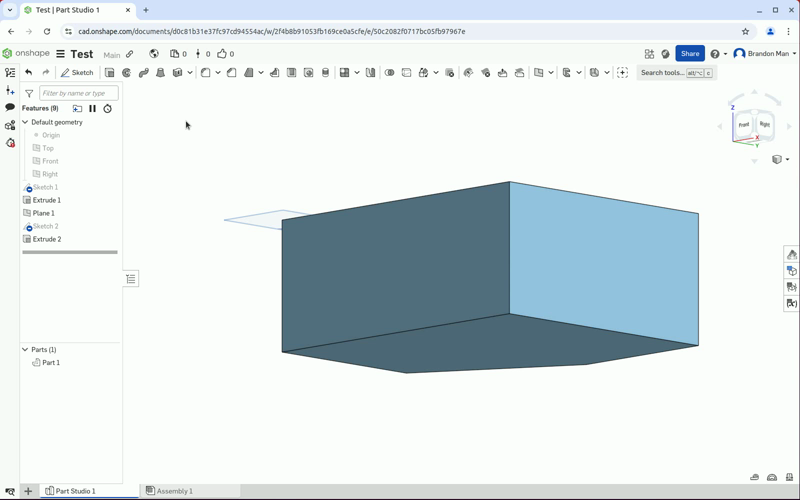
key(down, 3)
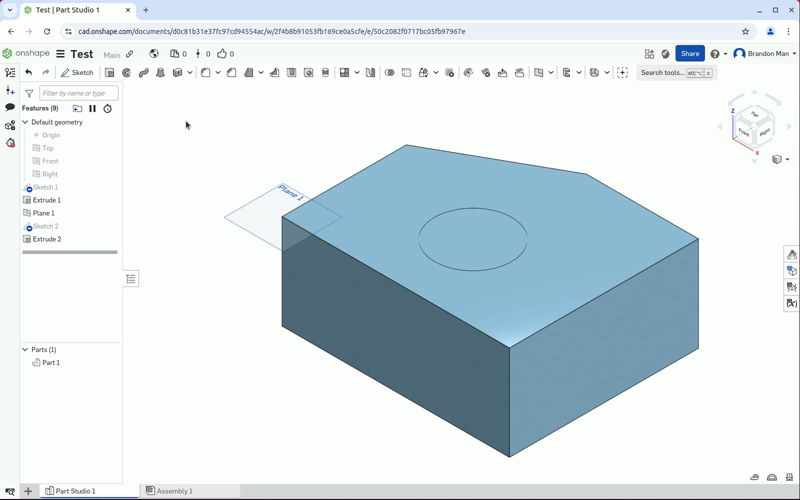
mouse_move(73, 189)
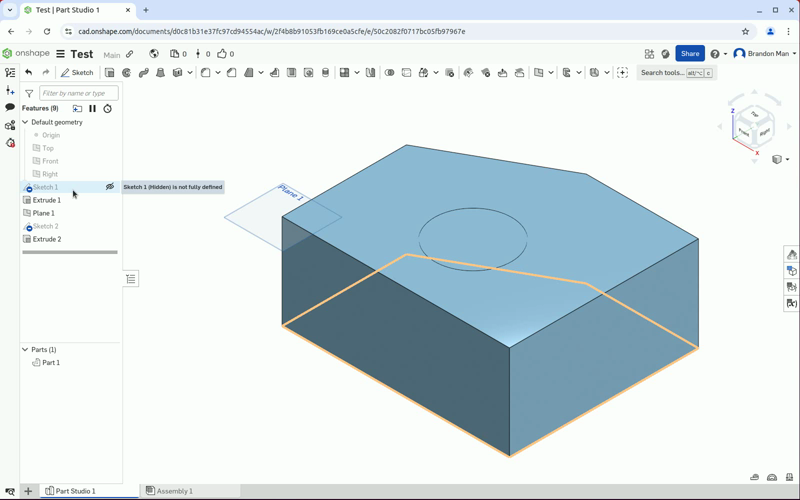
click(73, 189)